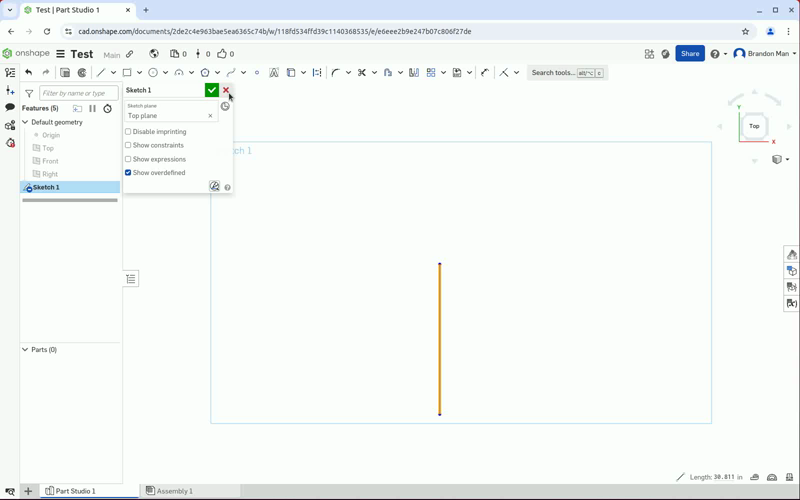
key(shift+h)
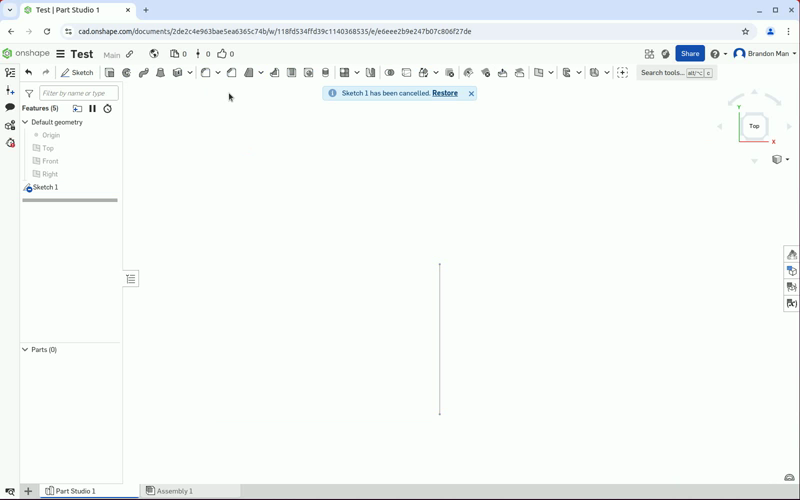
key(shift+s)
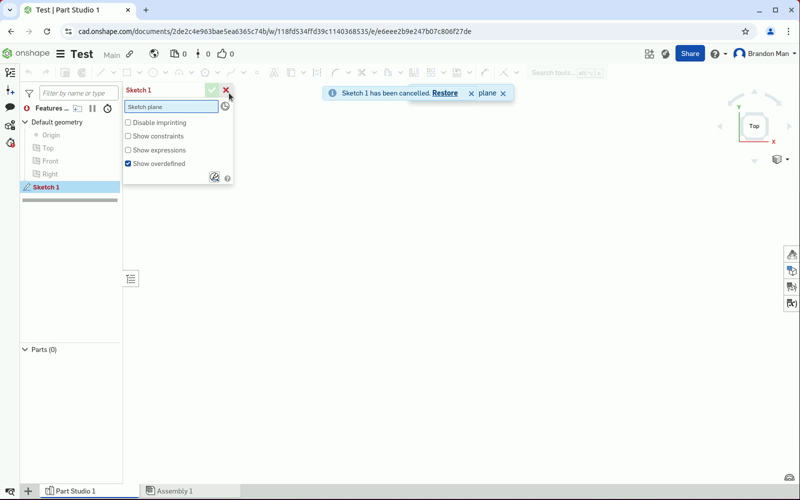
mouse_move(73, 150)
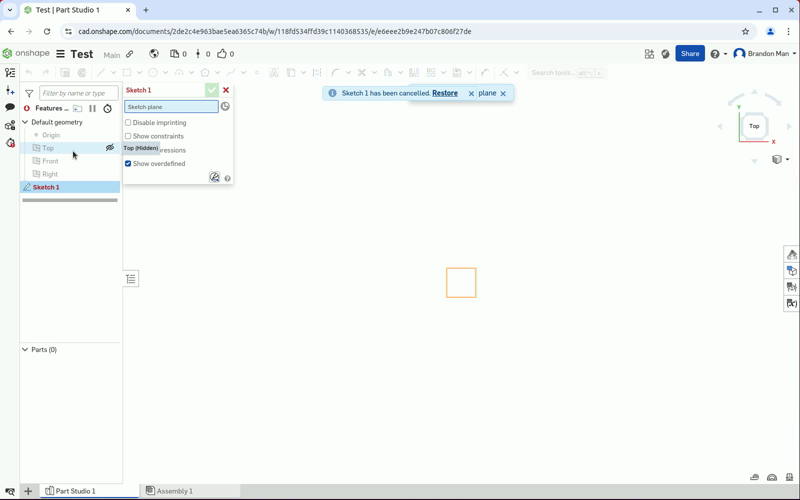
click(73, 150)
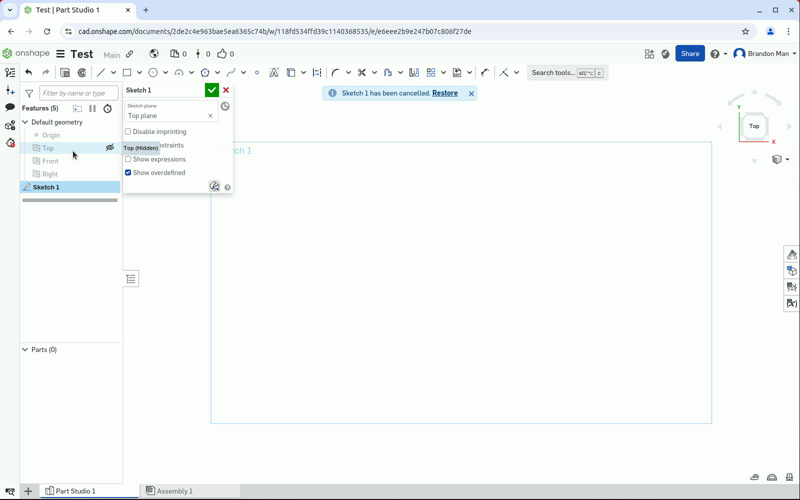
mouse_move(73, 352)
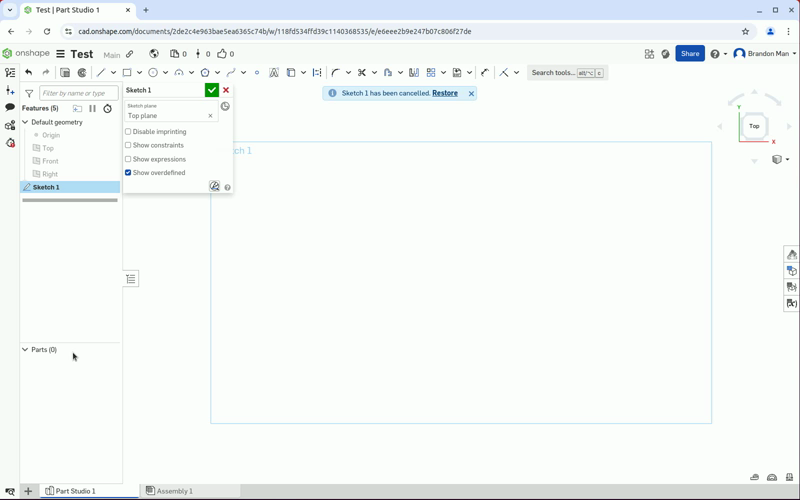
key(y)
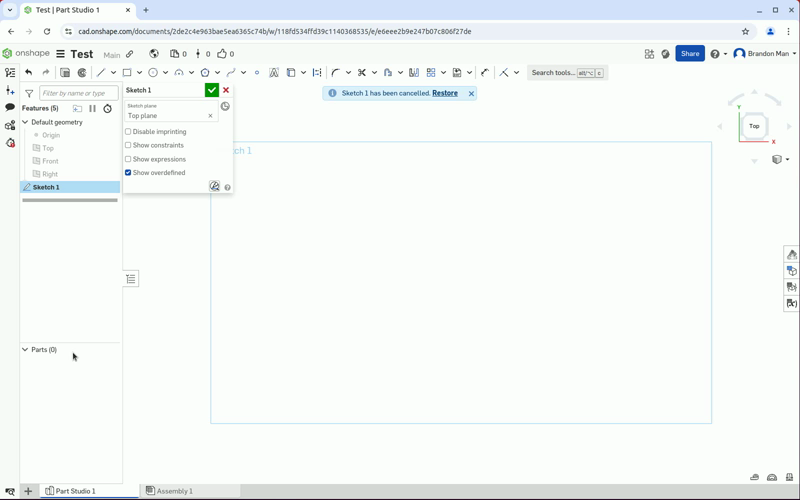
key(c)
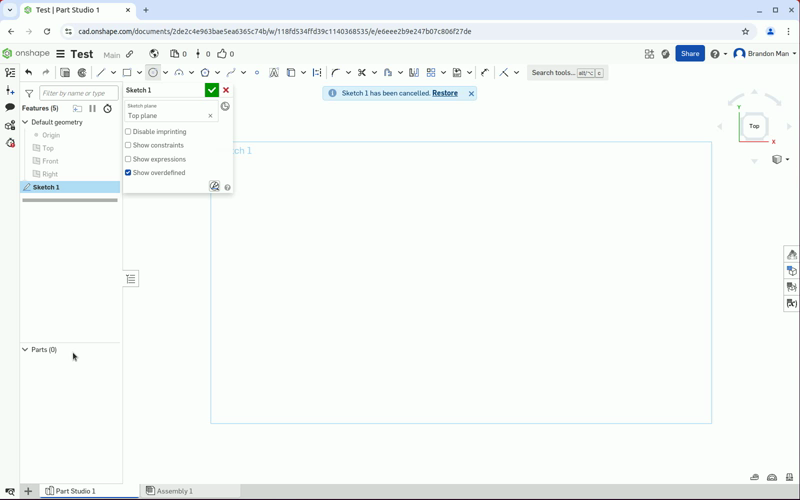
key_down(shift)
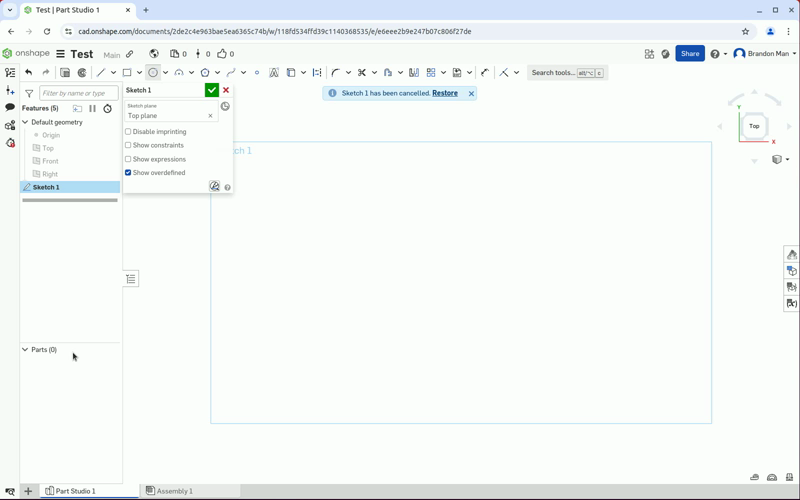
mouse_move(377, 219)
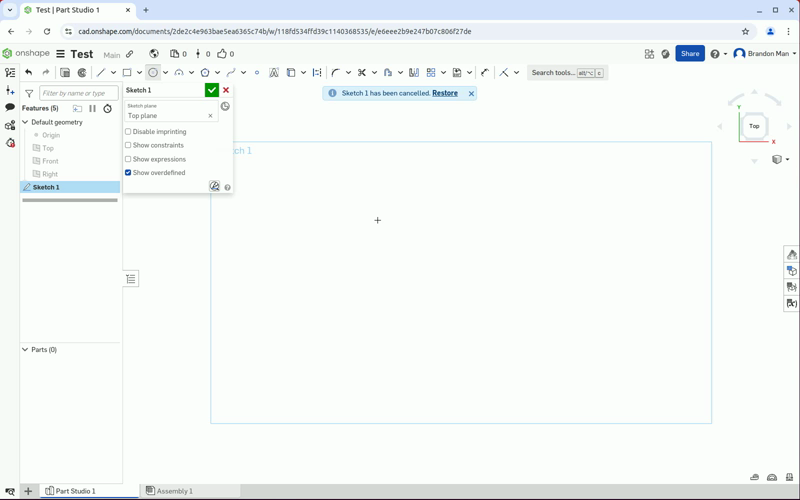
click(377, 219)
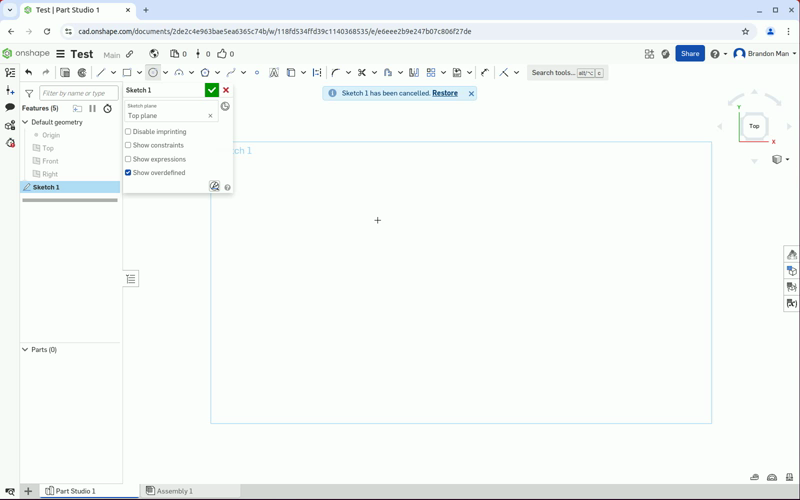
key_up(shift)
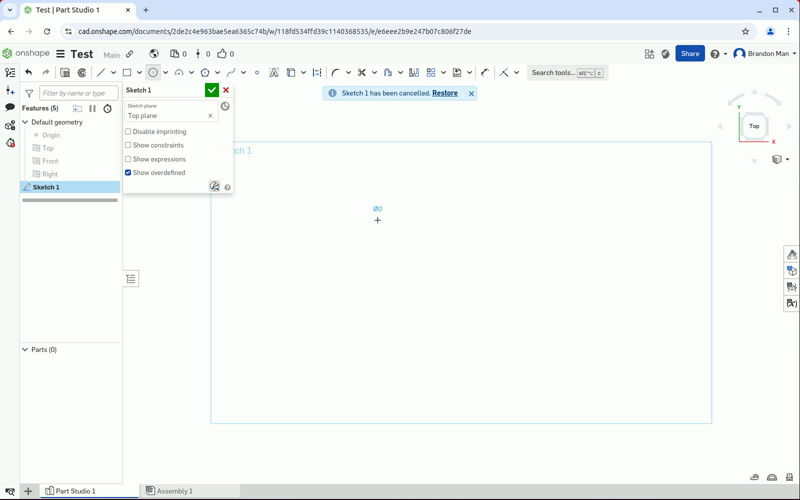
mouse_move(407, 219)
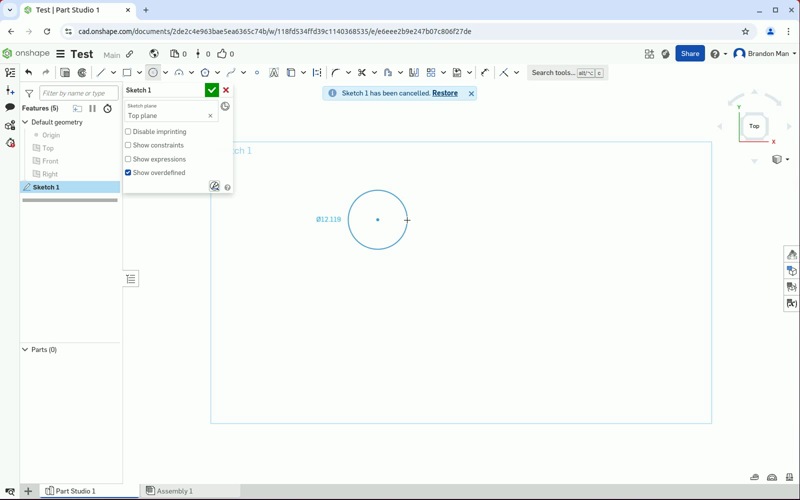
click(407, 219)
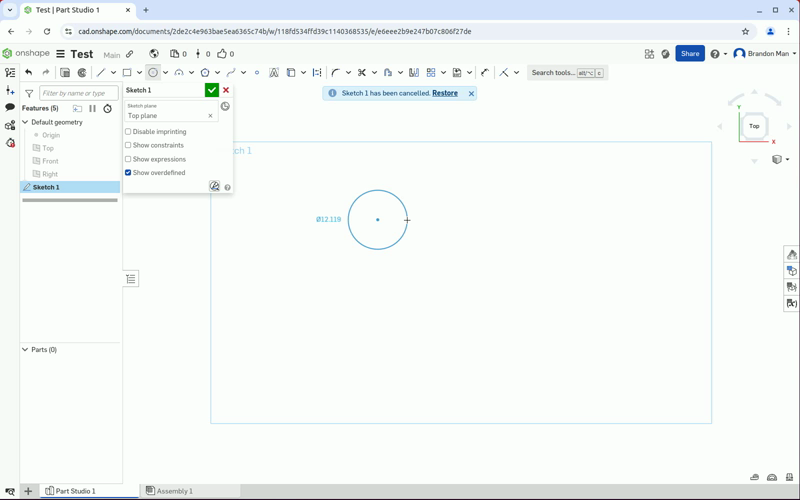
key(esc)
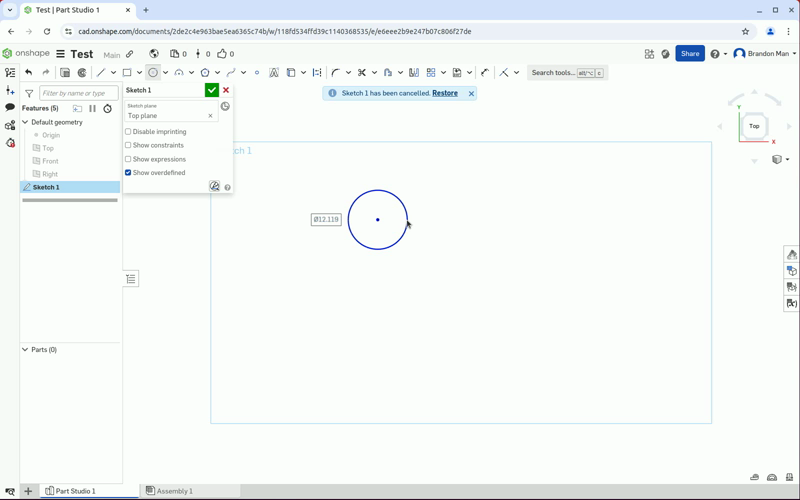
mouse_move(359, 230)
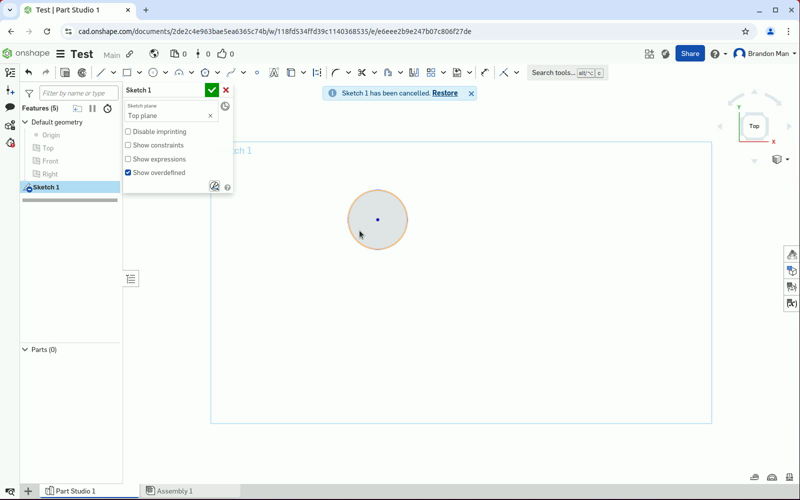
click(359, 230)
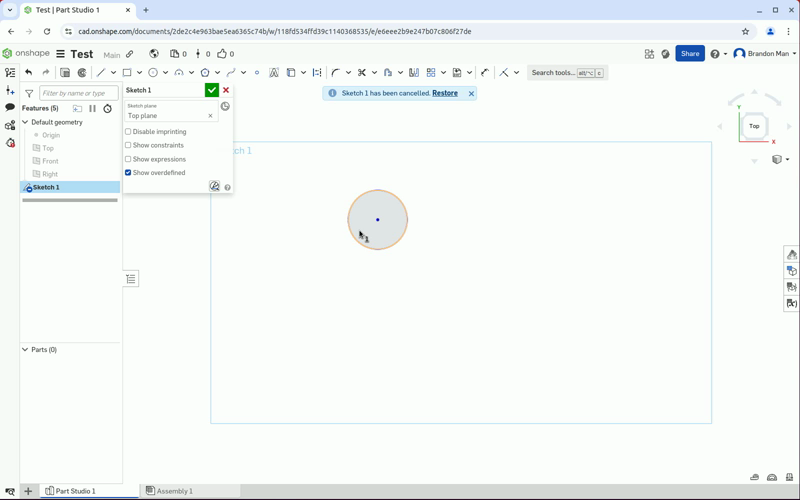
mouse_move(73, 352)
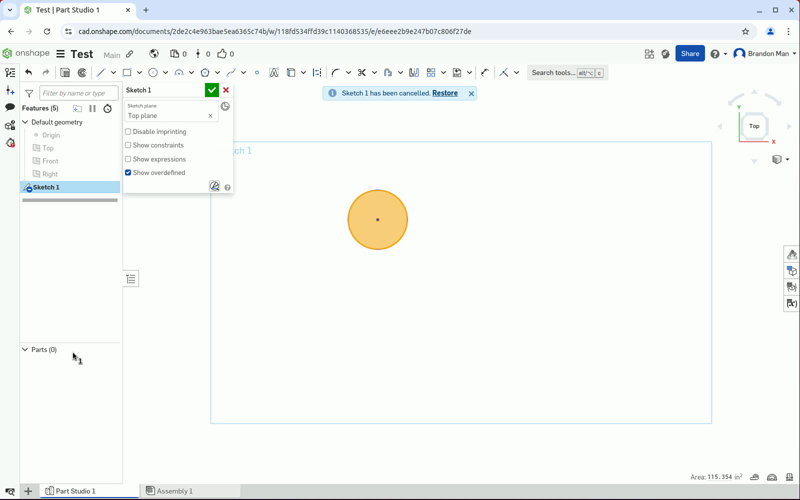
key(shift+y)
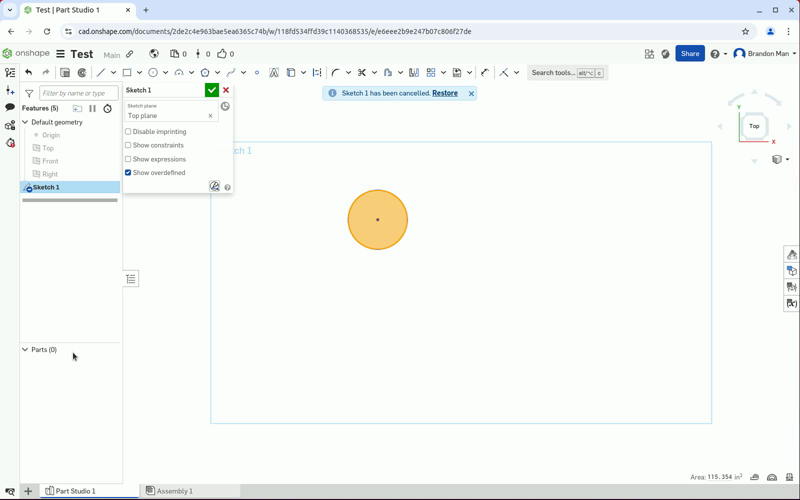
key(shift+e)
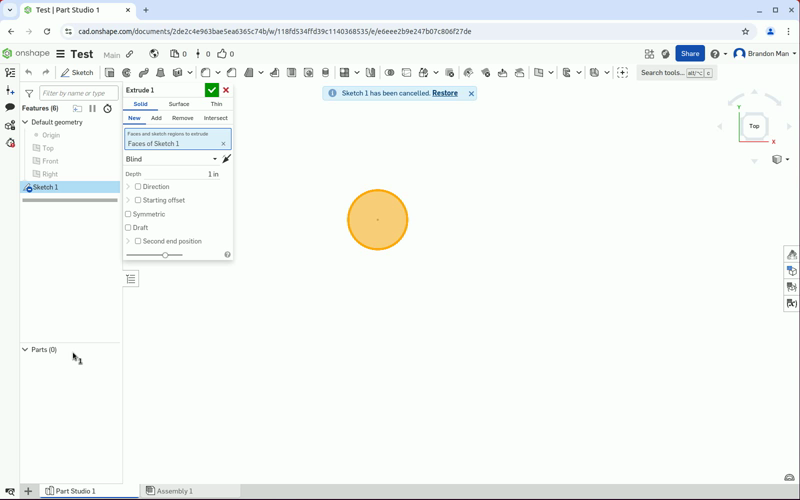
mouse_move(143, 106)
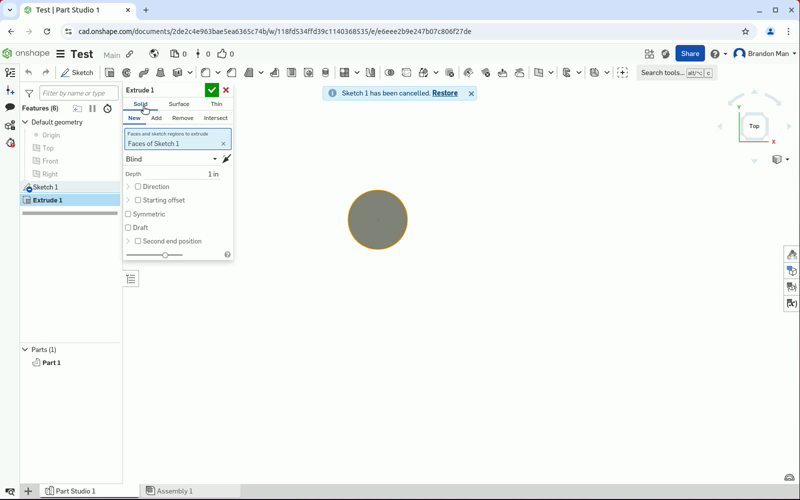
click(143, 106)
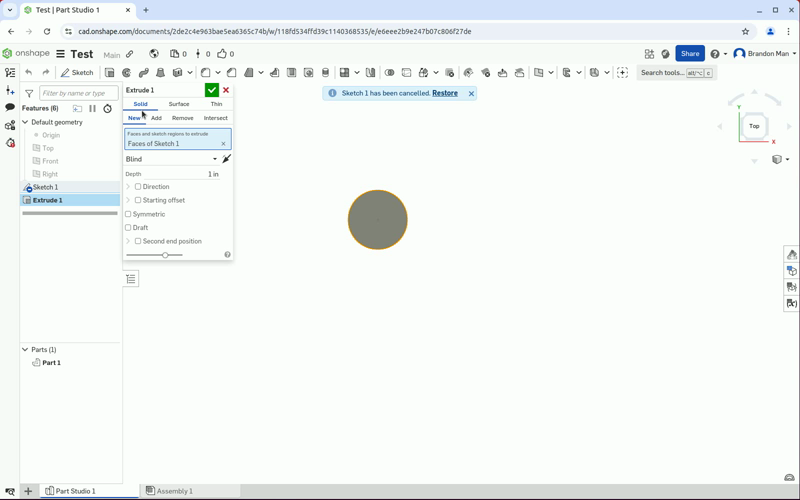
mouse_move(137, 120)
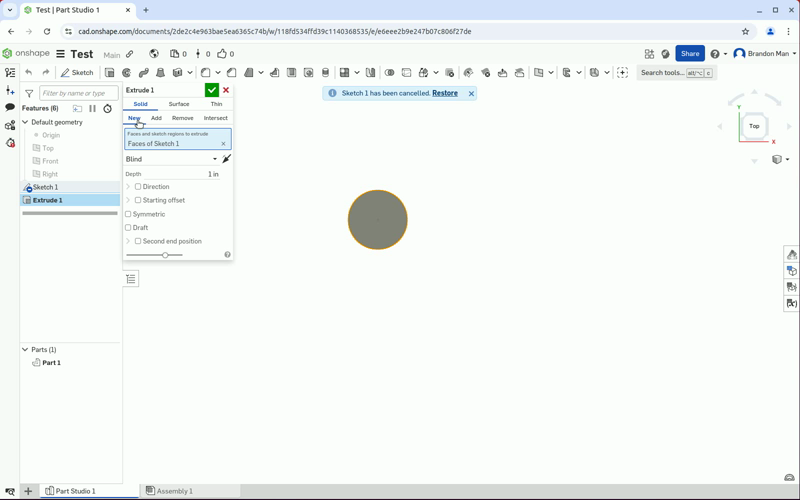
click(137, 120)
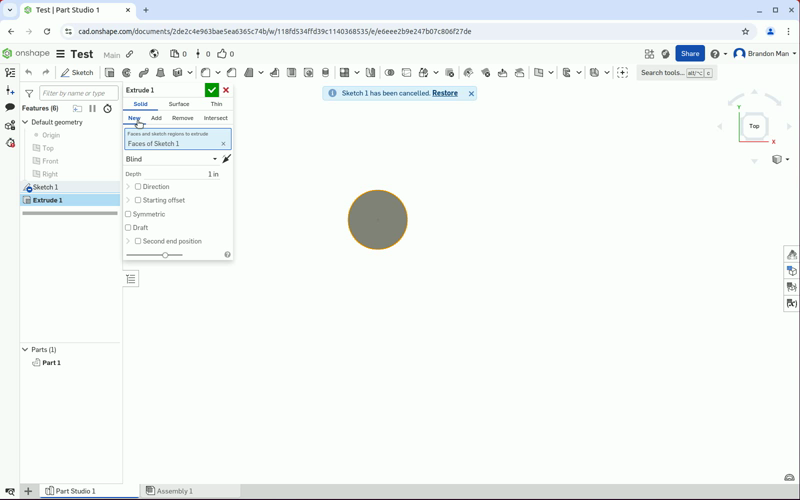
key(tab, 4)
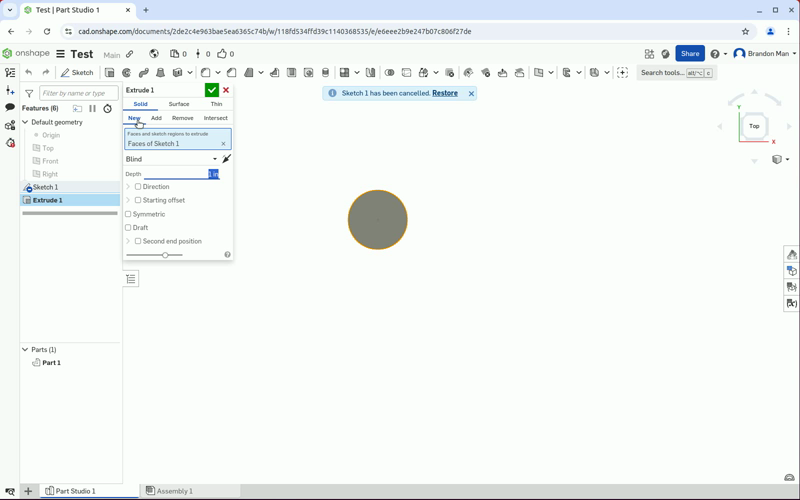
text(1.444)
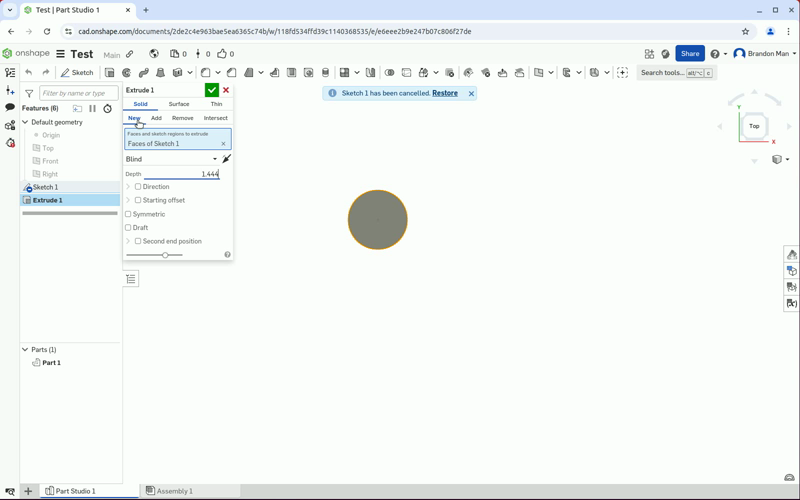
key(enter)
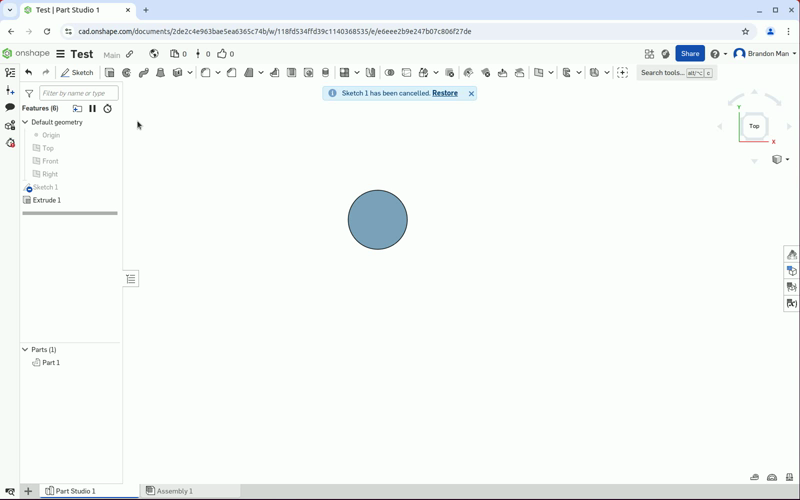
key(shift+h)
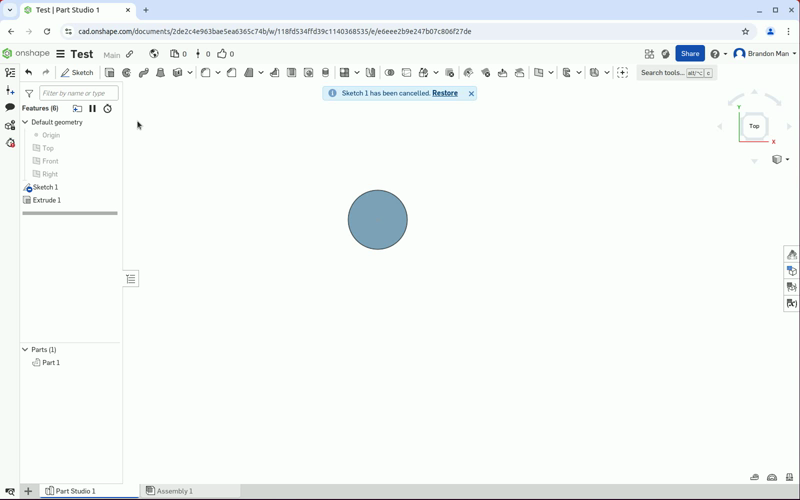
key(shift+h)
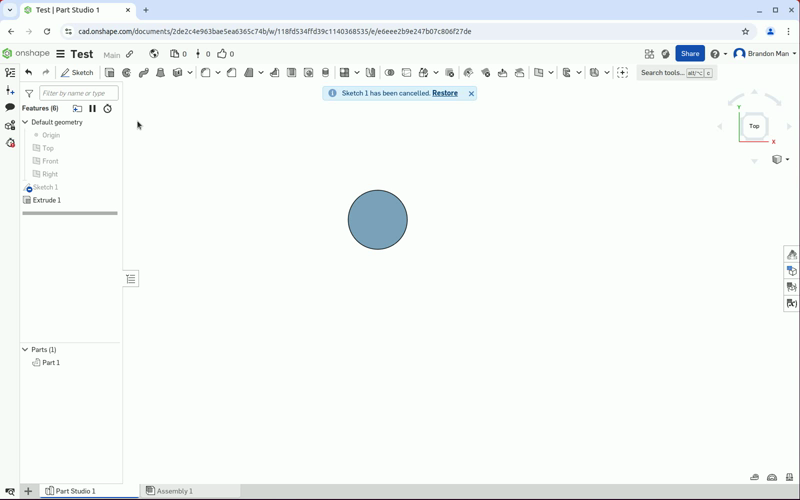
mouse_move(73, 189)
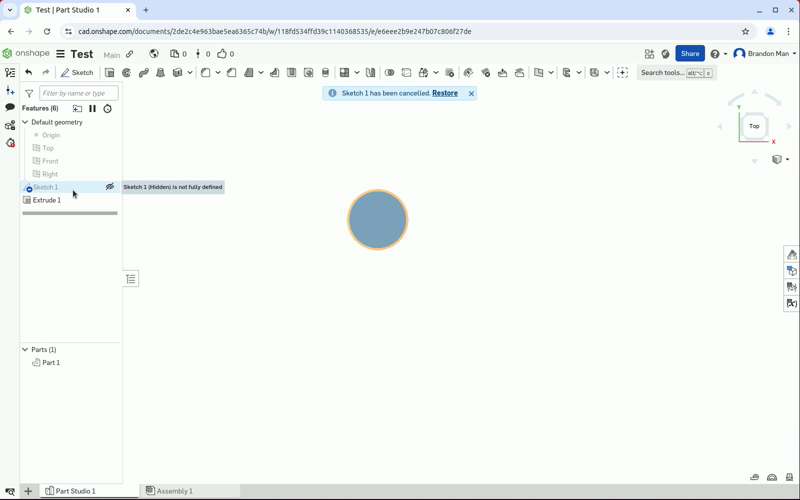
click(73, 189)
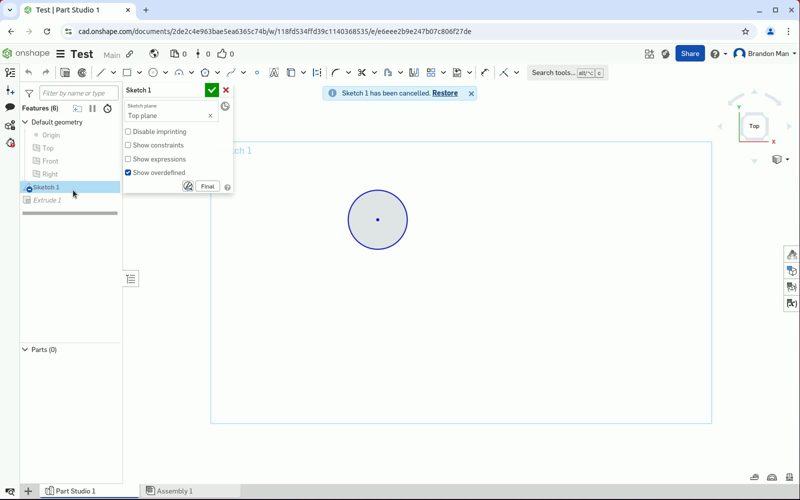
mouse_move(229, 92)
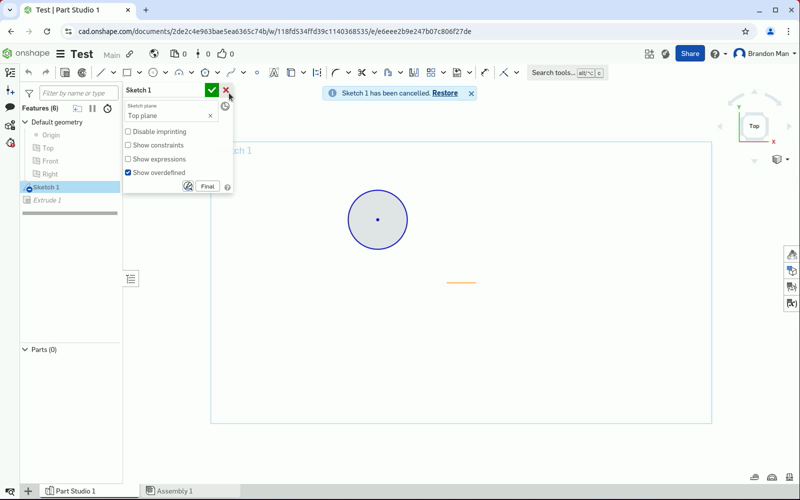
click(229, 92)
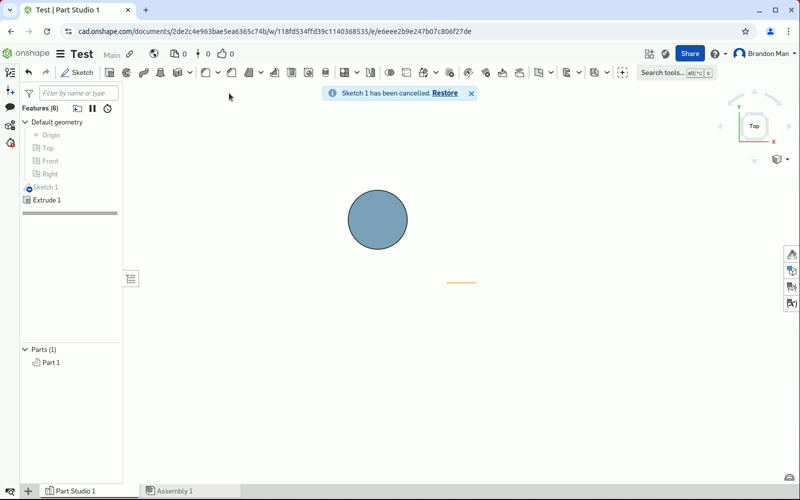
mouse_move(541, 75)
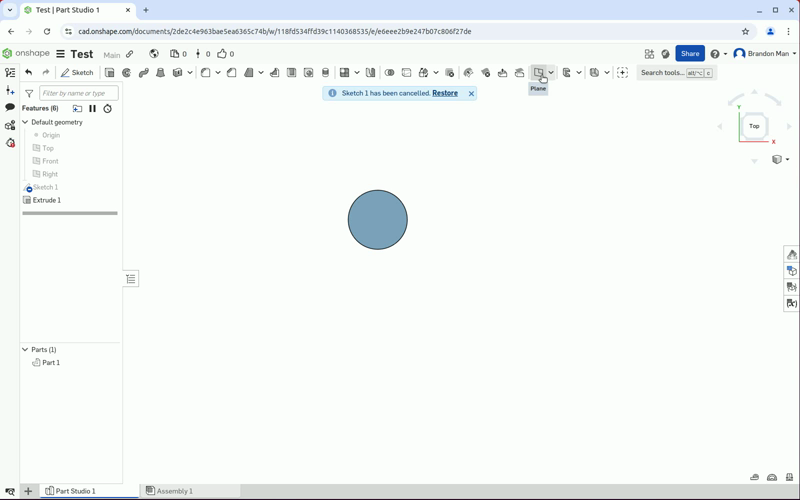
click(541, 75)
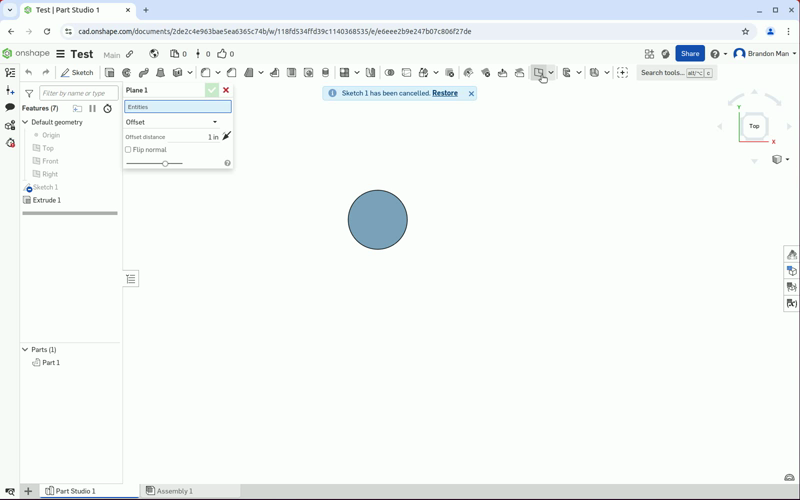
mouse_move(73, 150)
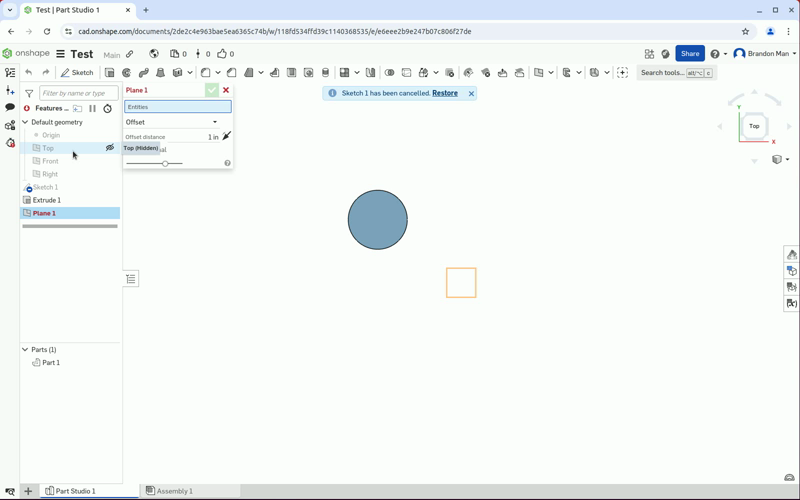
click(73, 150)
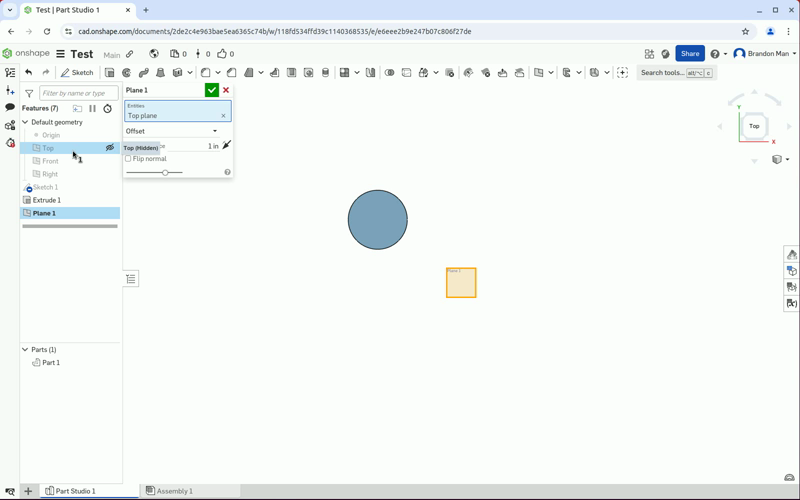
key(tab, 2)
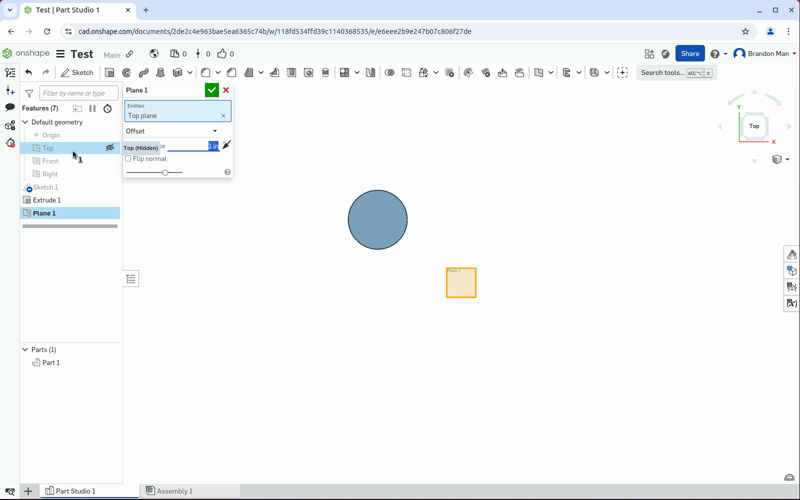
text(1.448)
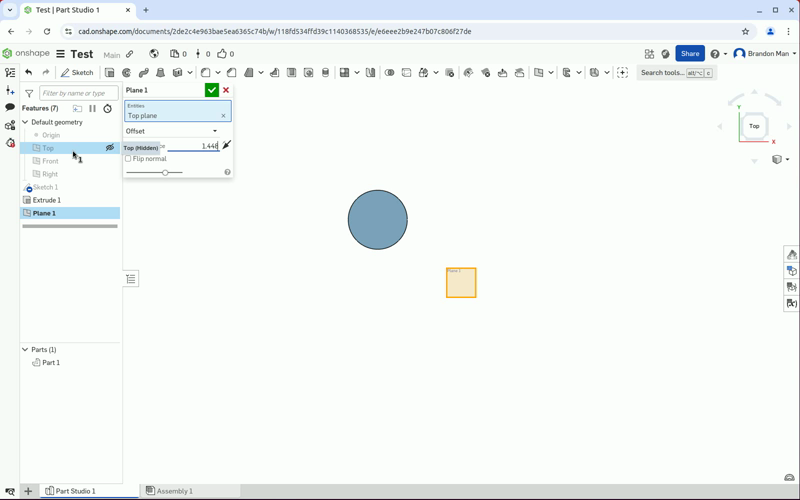
key(enter, 2)
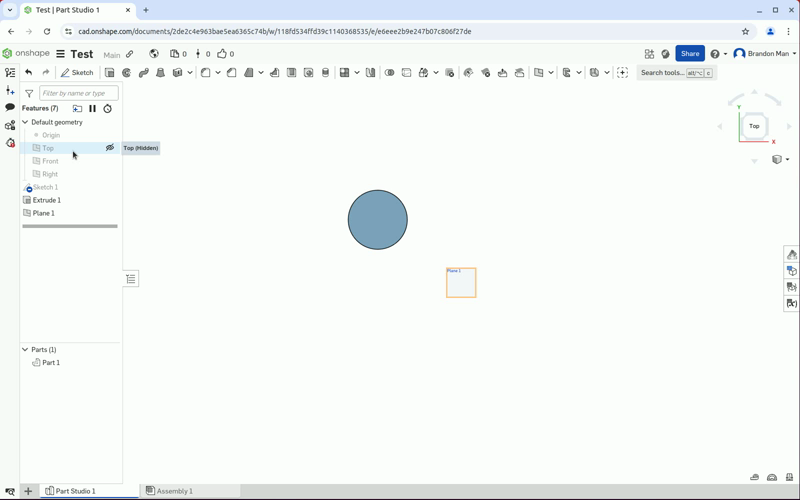
key(shift+s)
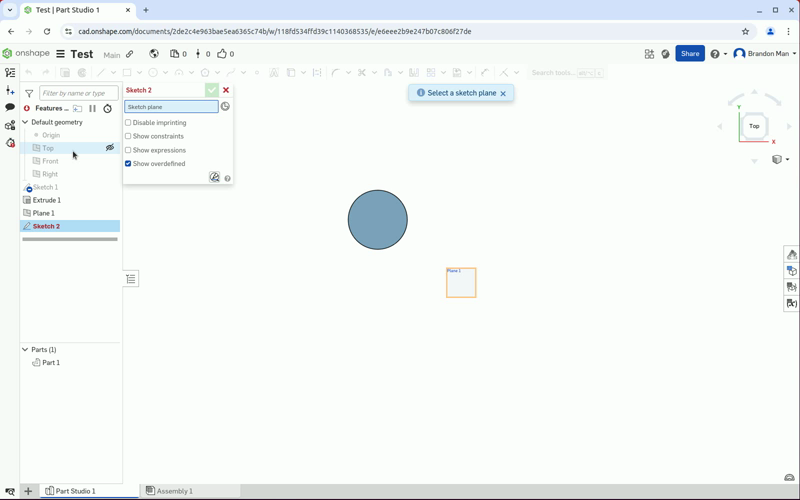
mouse_move(73, 215)
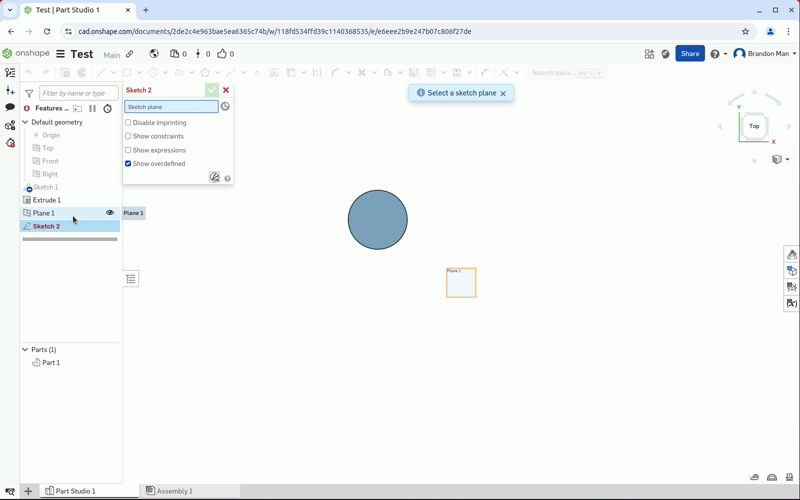
click(73, 215)
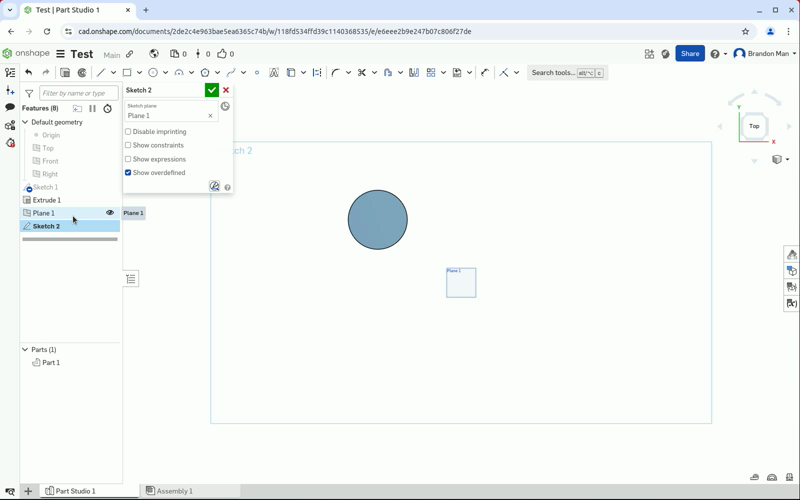
mouse_move(73, 352)
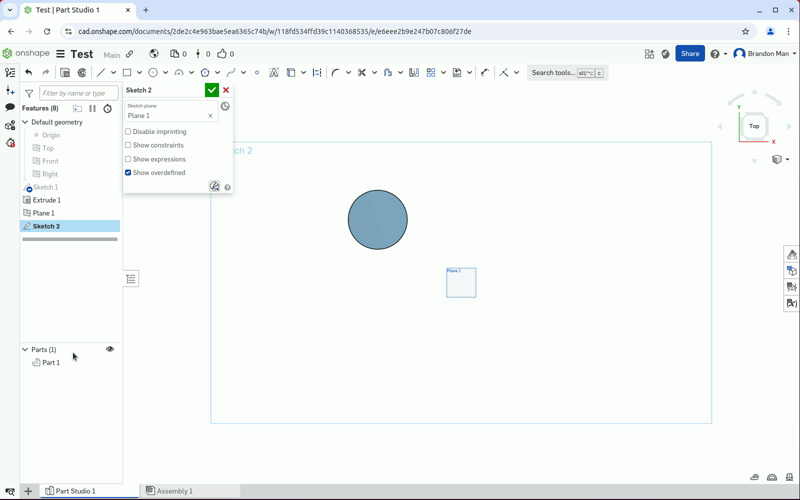
key(y)
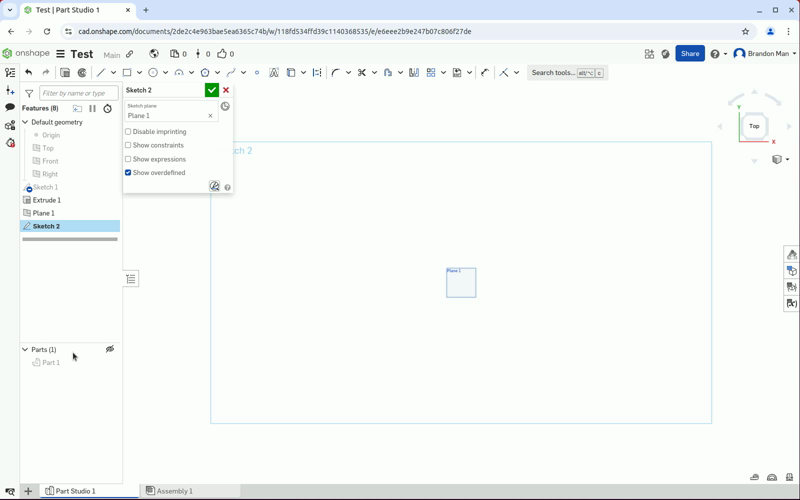
key(c)
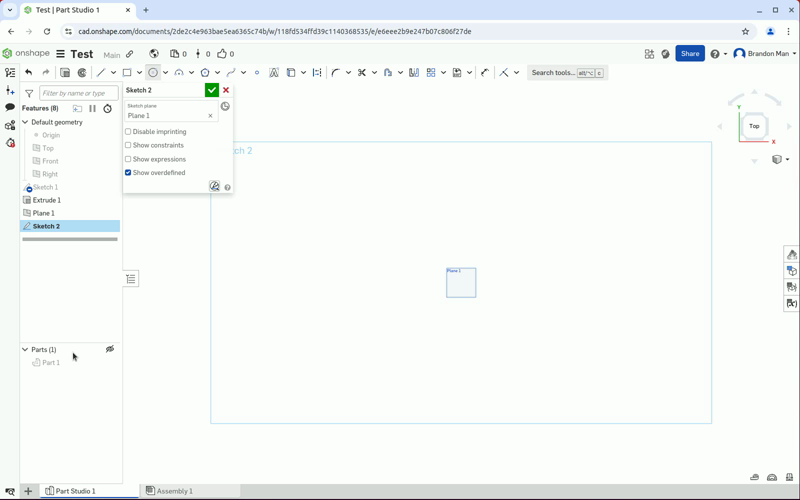
key_down(shift)
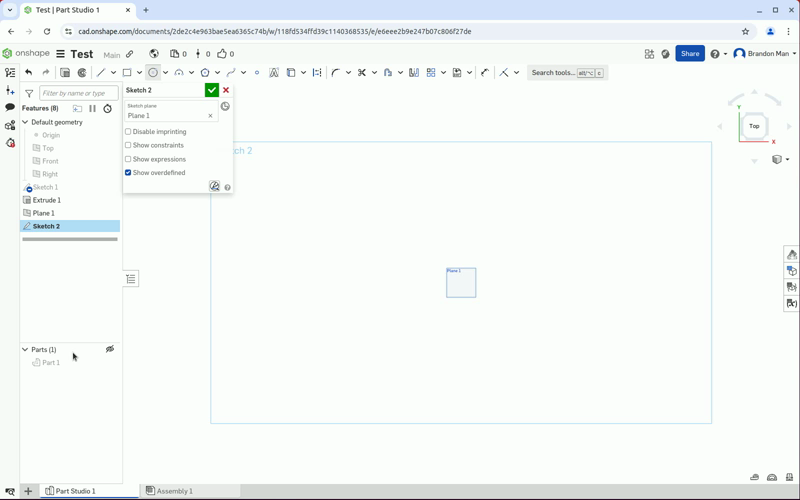
mouse_move(377, 219)
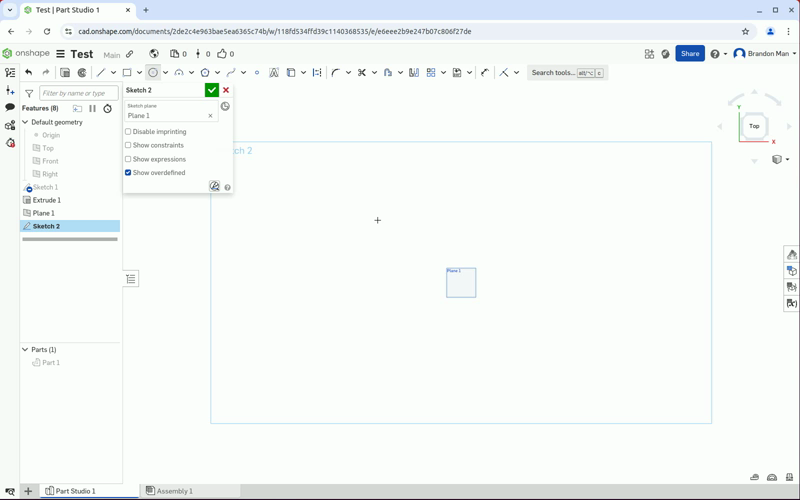
click(377, 219)
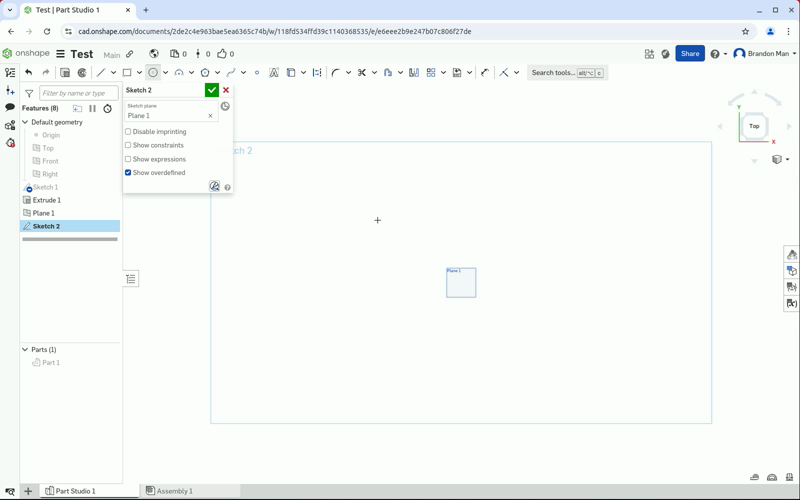
key_up(shift)
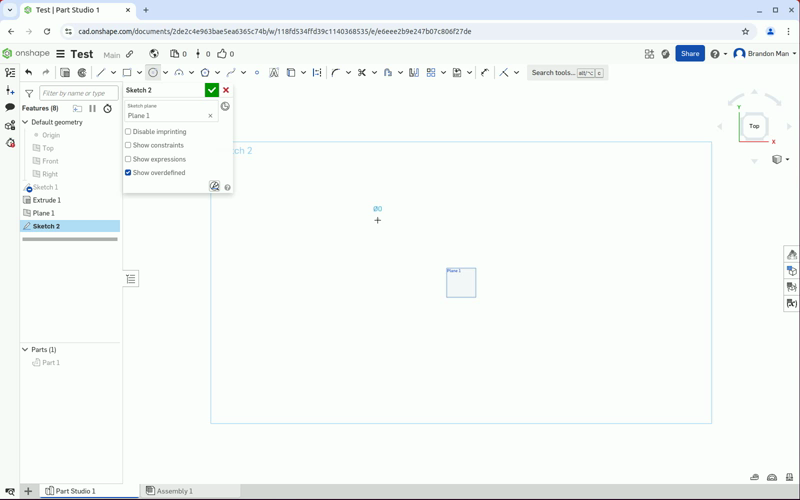
mouse_move(383, 219)
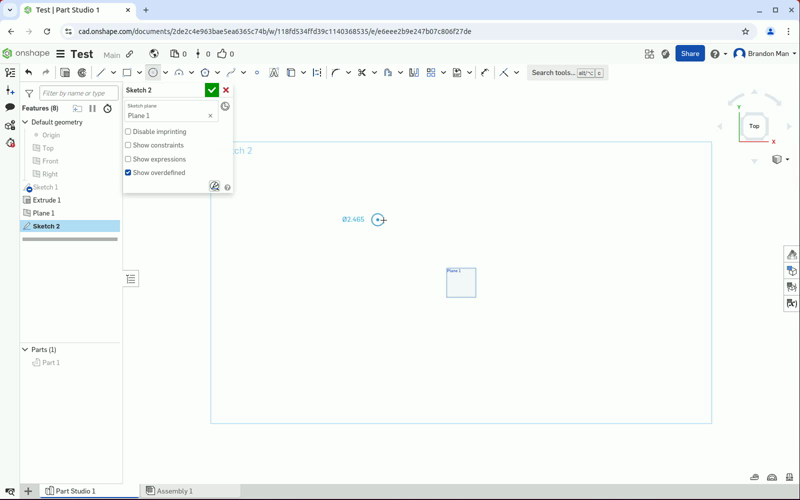
click(383, 219)
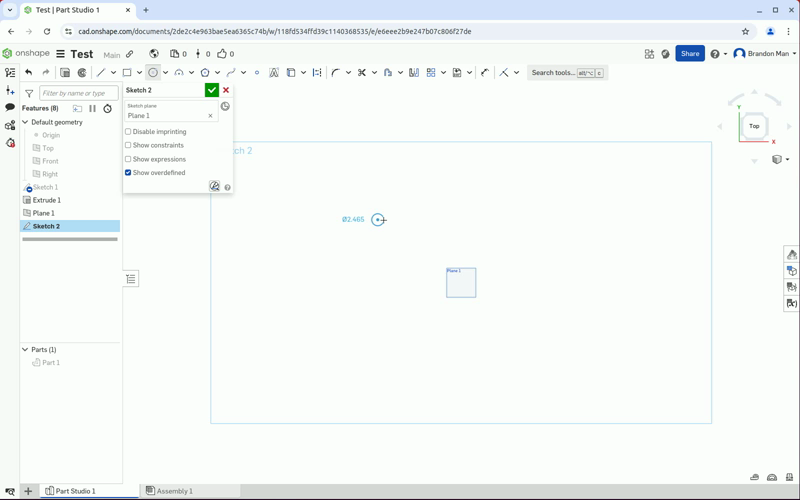
key(esc)
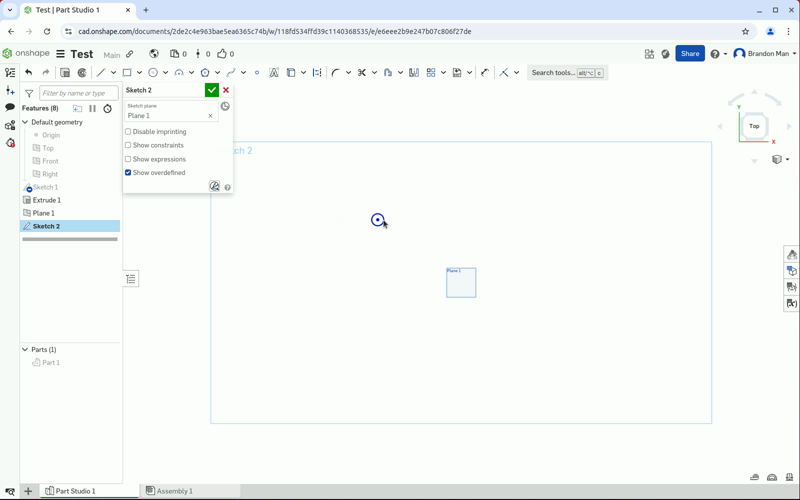
mouse_move(380, 223)
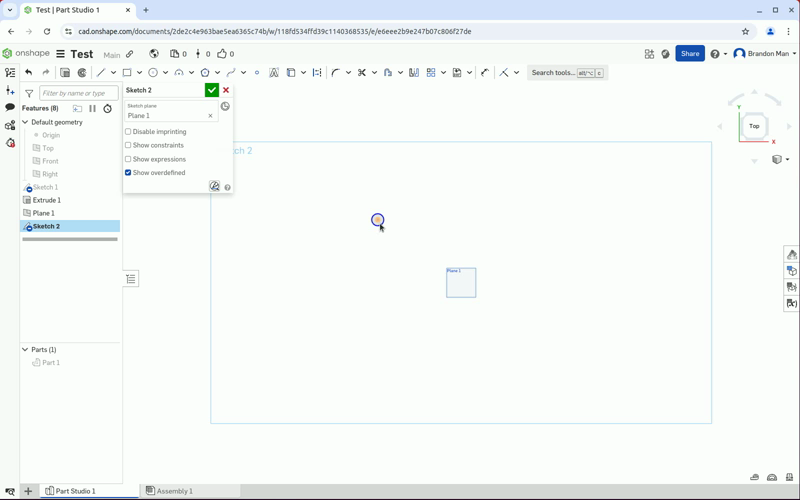
scroll(6)
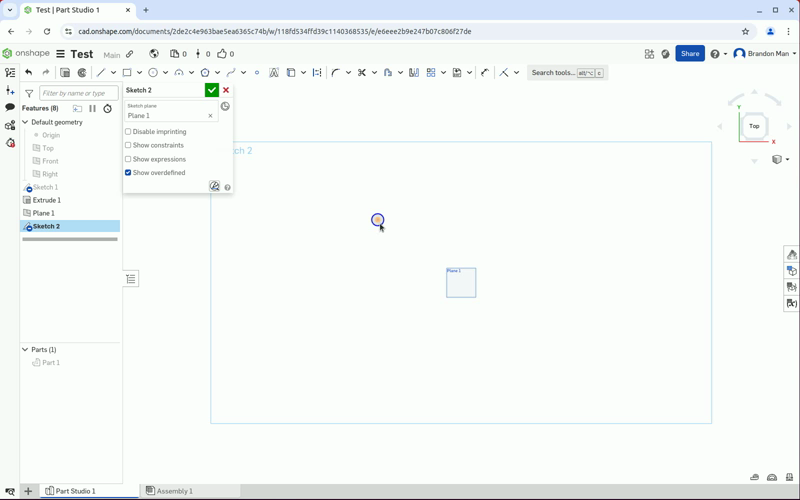
scroll(6)
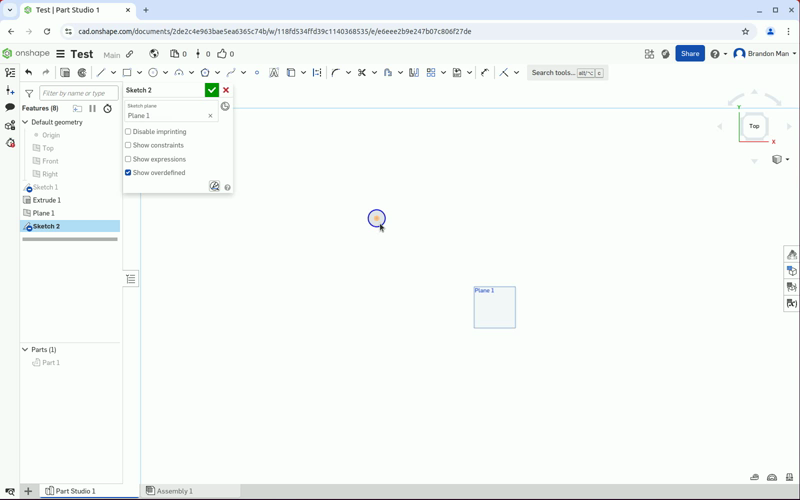
scroll(6)
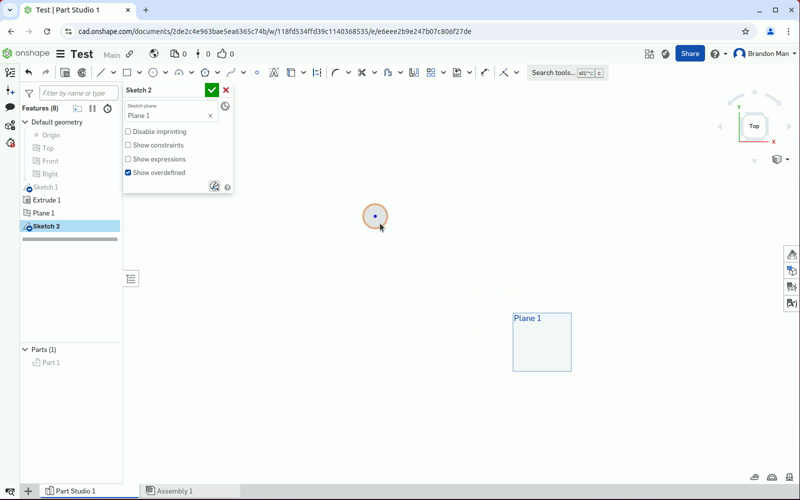
scroll(6)
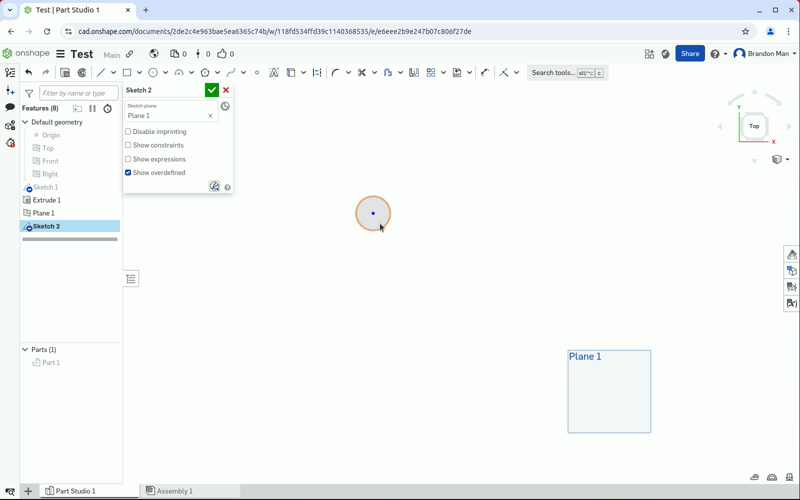
scroll(6)
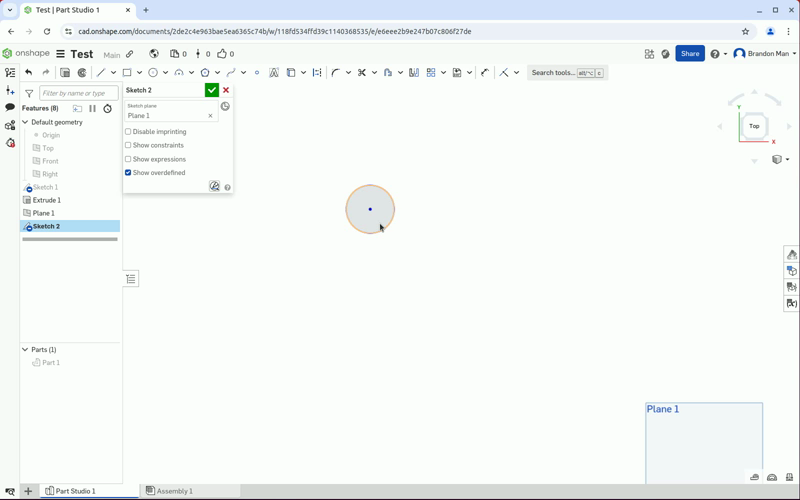
scroll(6)
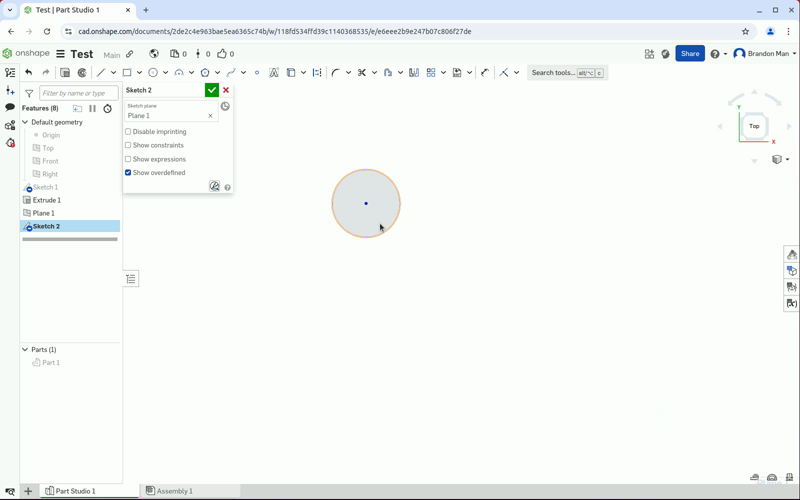
scroll(6)
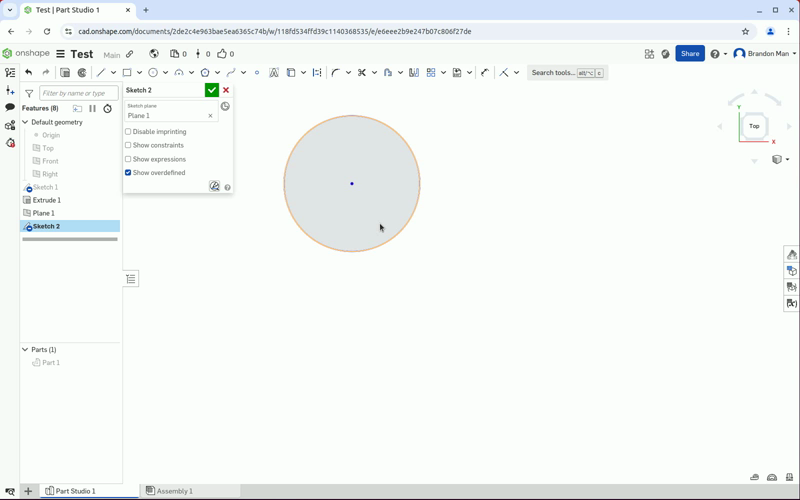
click(380, 223)
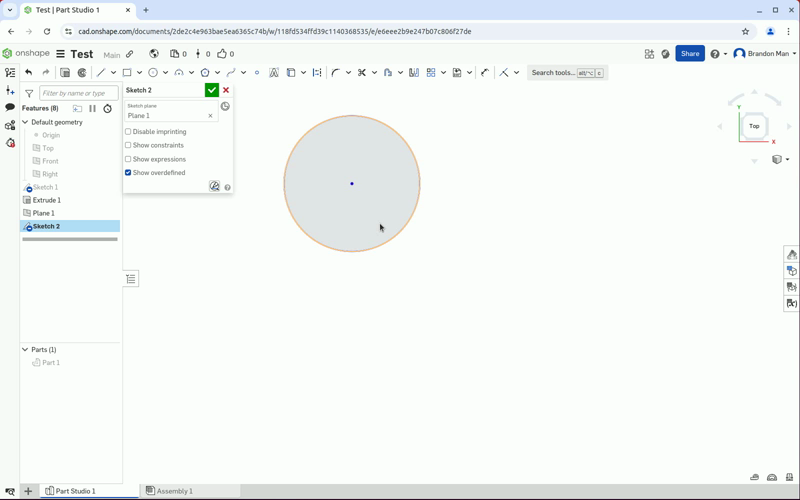
scroll(-6)
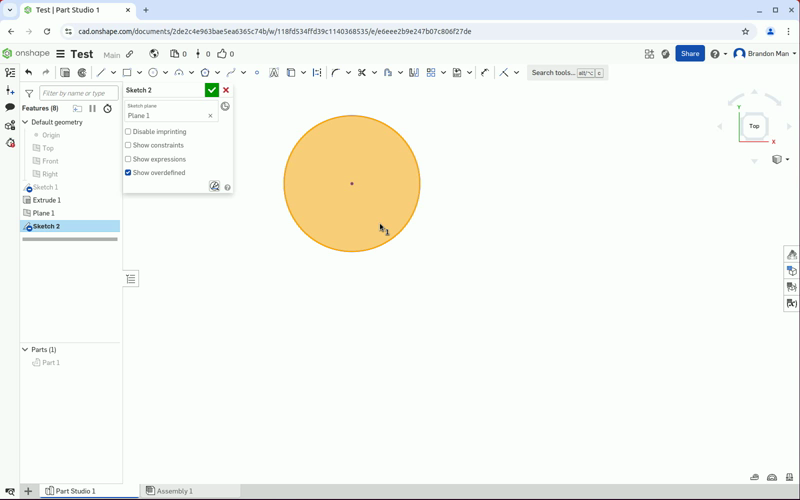
scroll(-6)
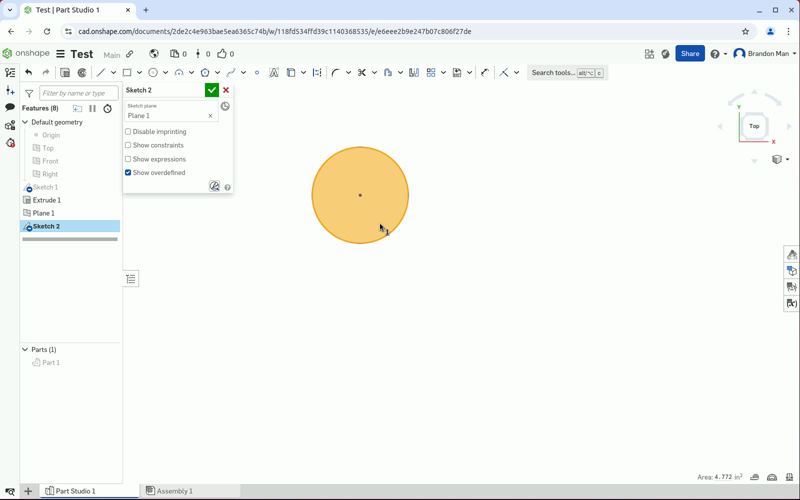
scroll(-6)
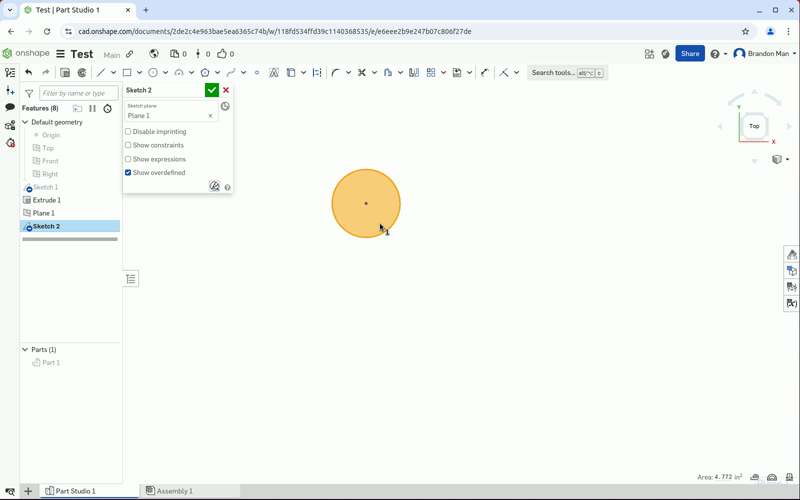
scroll(-6)
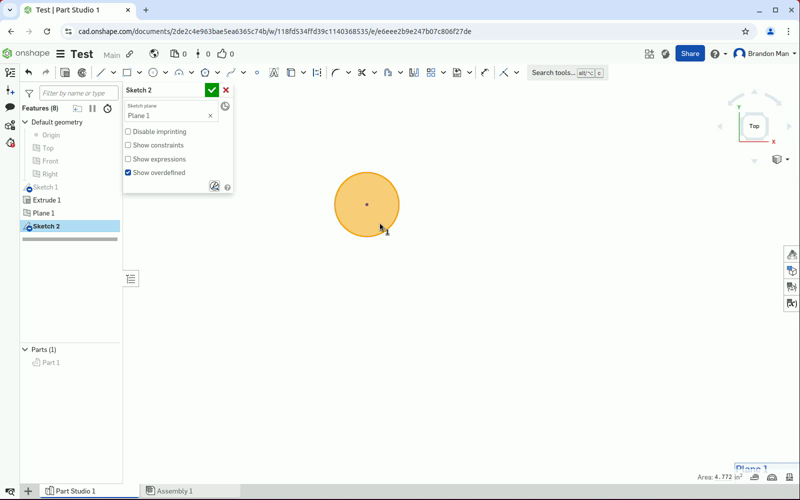
scroll(-6)
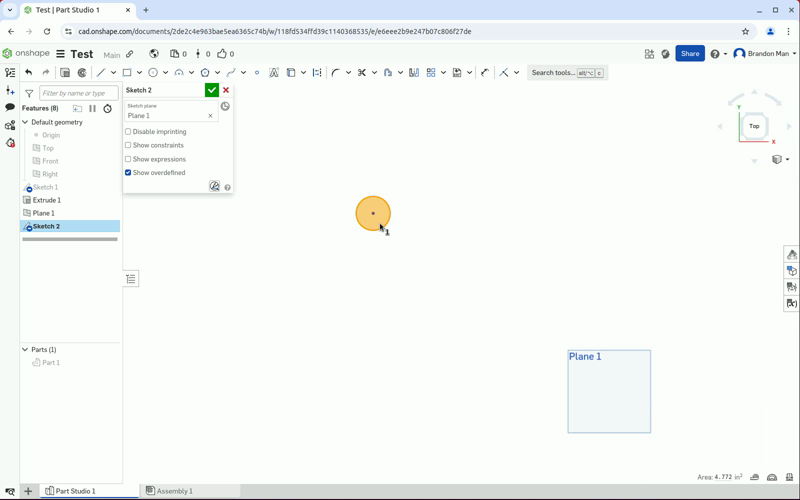
scroll(-6)
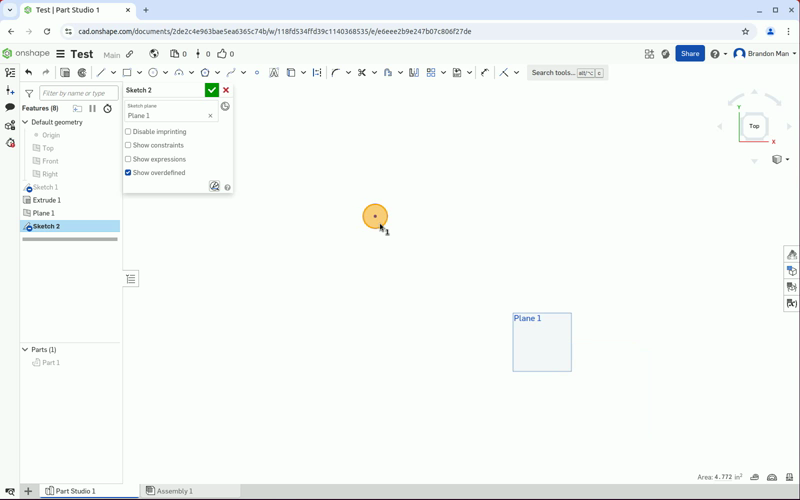
scroll(-6)
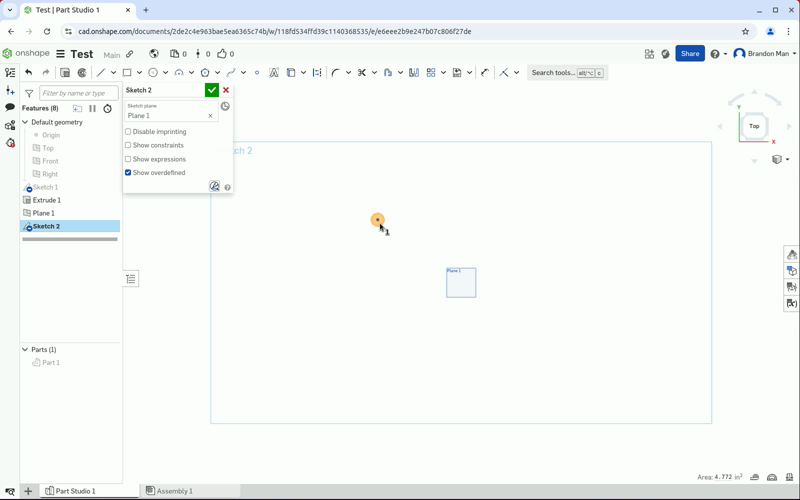
mouse_move(73, 352)
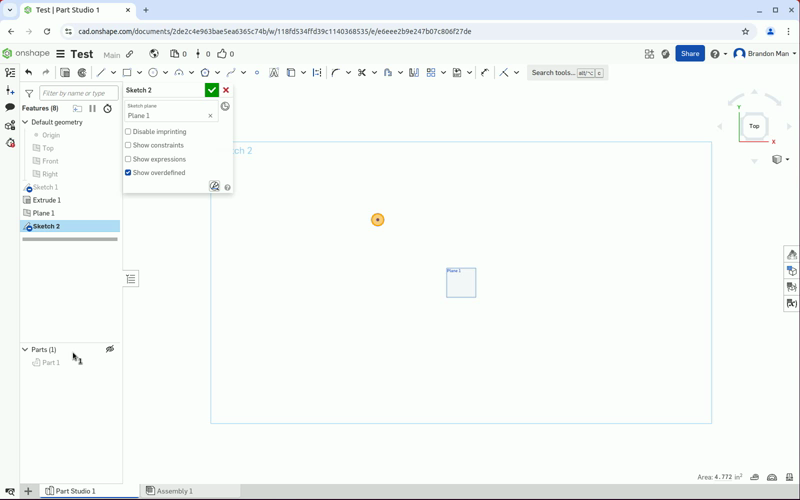
key(shift+y)
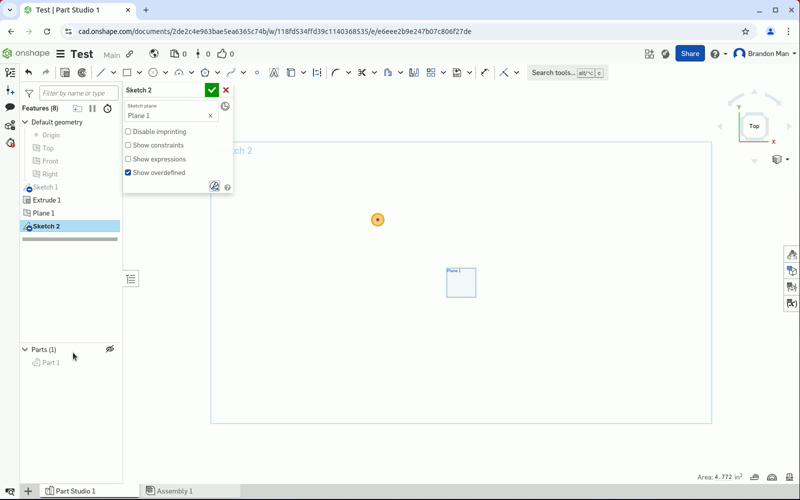
key(shift+e)
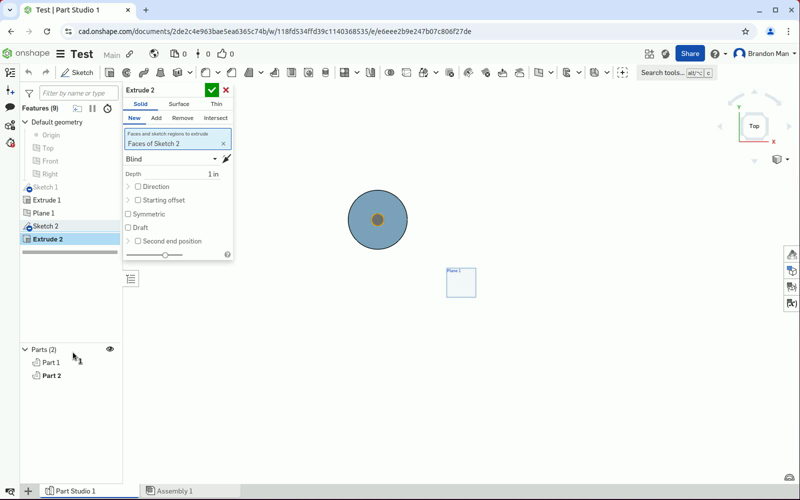
mouse_move(143, 106)
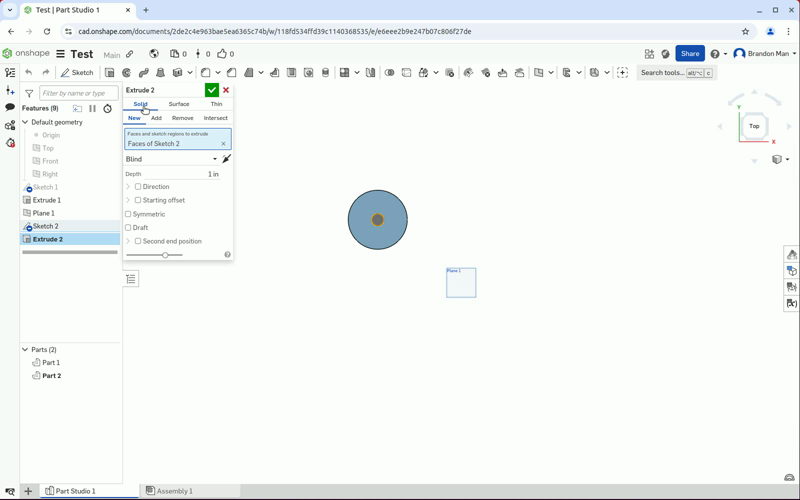
click(143, 106)
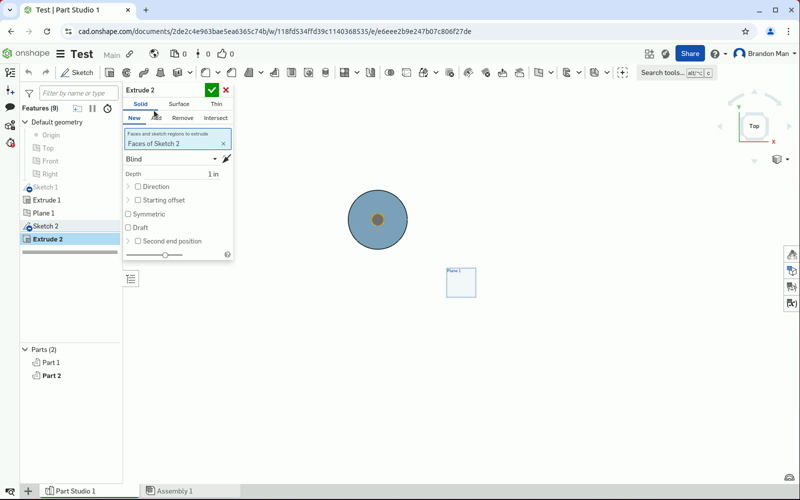
mouse_move(186, 120)
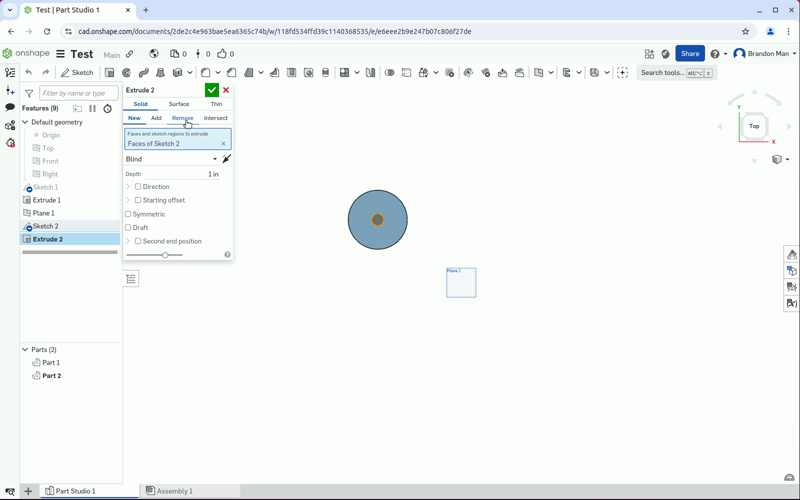
click(186, 120)
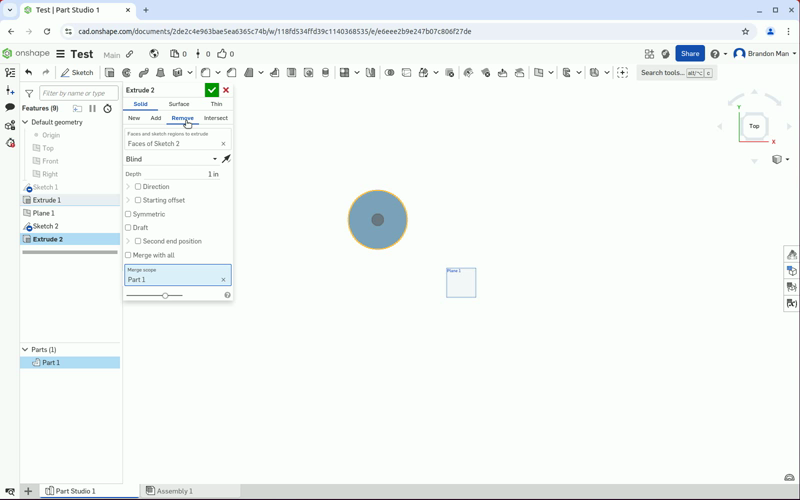
key(tab, 4)
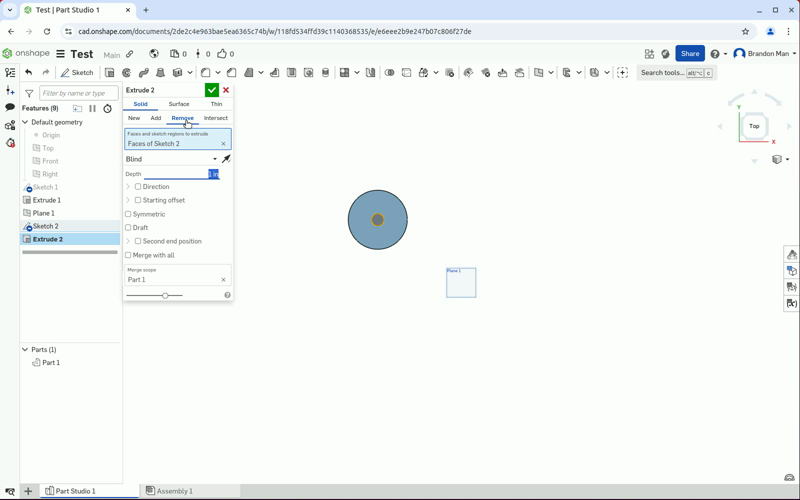
text(6.981)
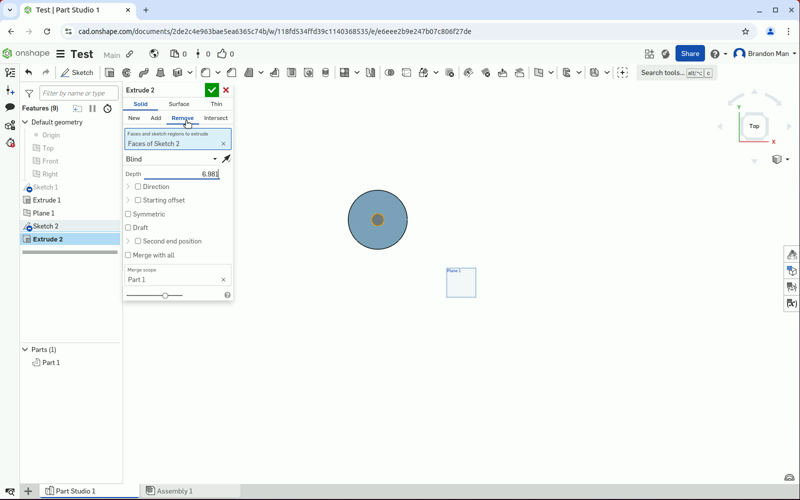
key(tab, 6)
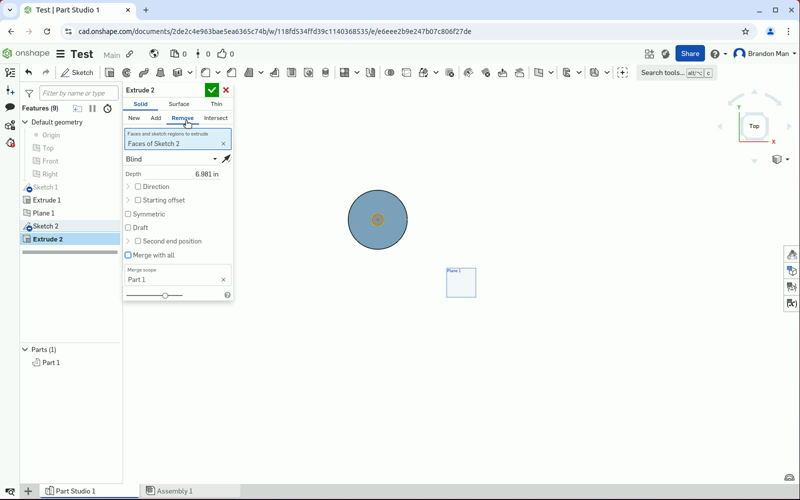
key(space)
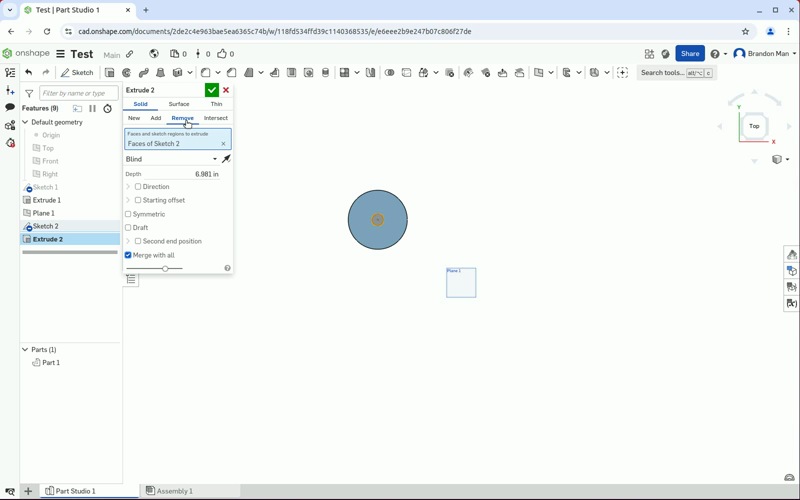
key(enter)
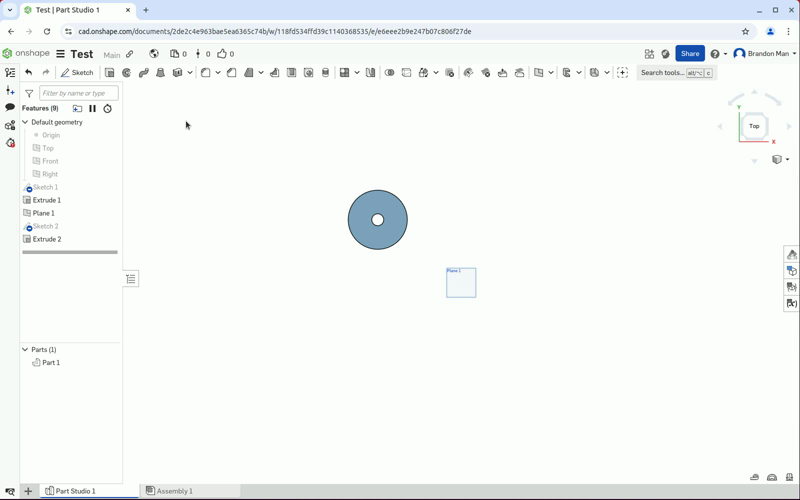
key(shift+h)
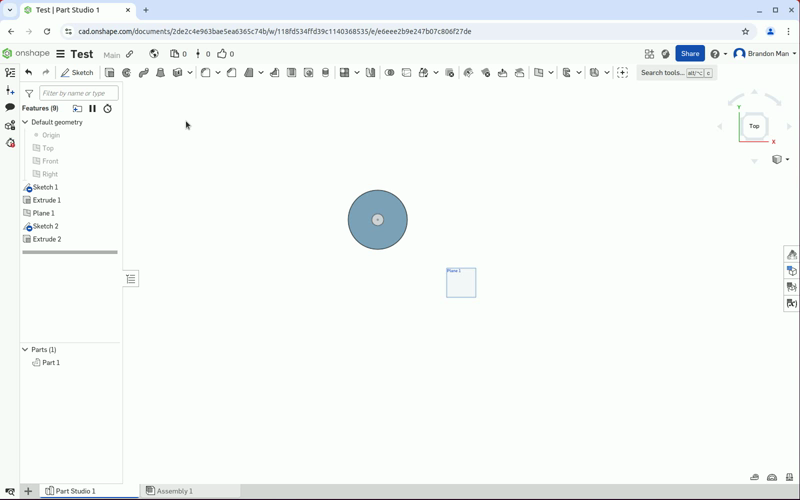
key(shift+h)
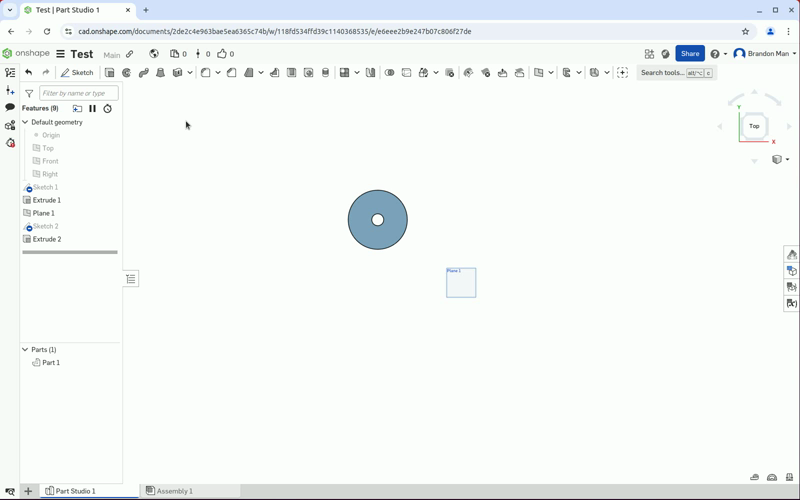
mouse_move(73, 189)
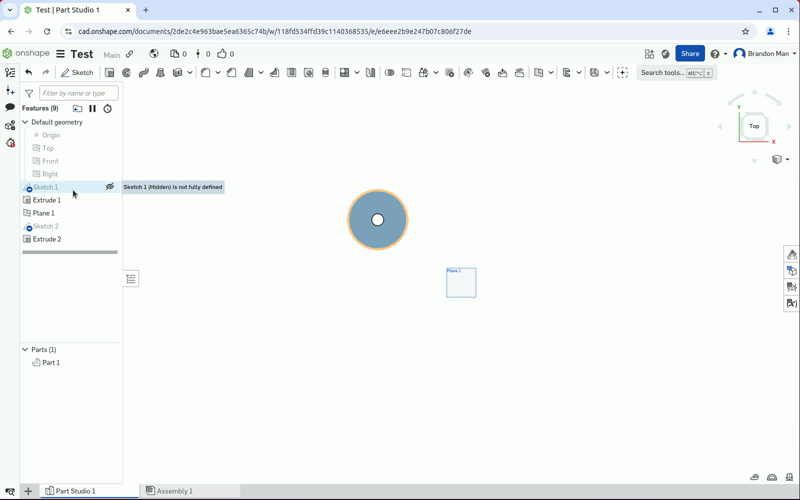
click(73, 189)
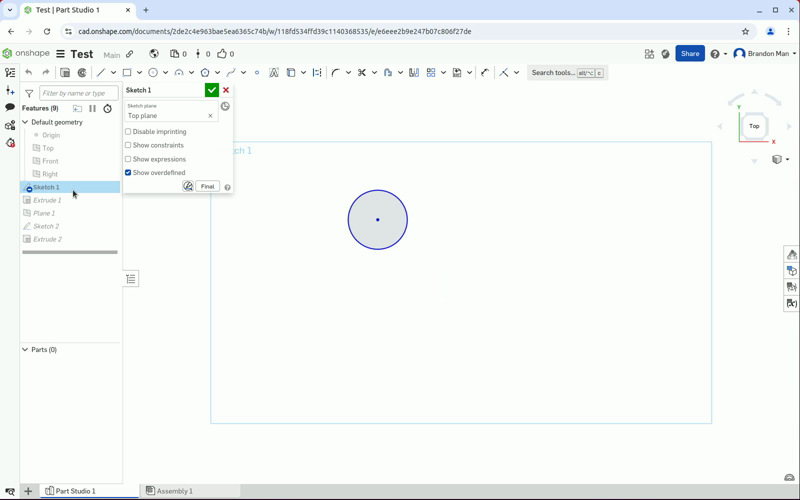
mouse_move(229, 92)
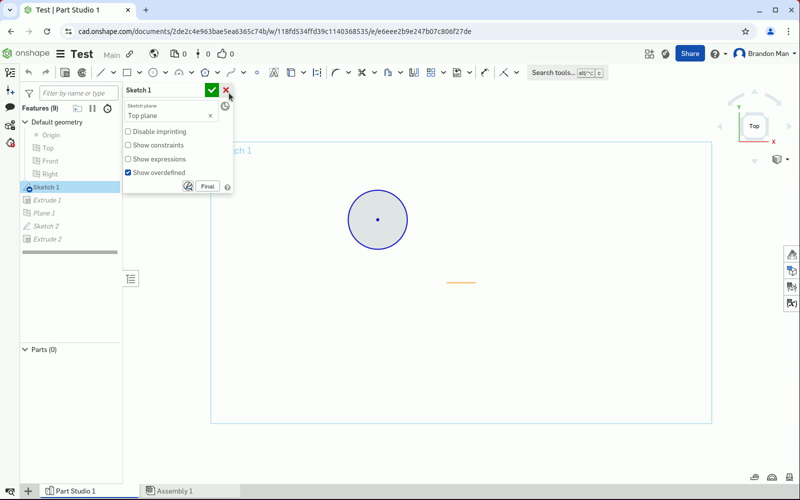
click(229, 92)
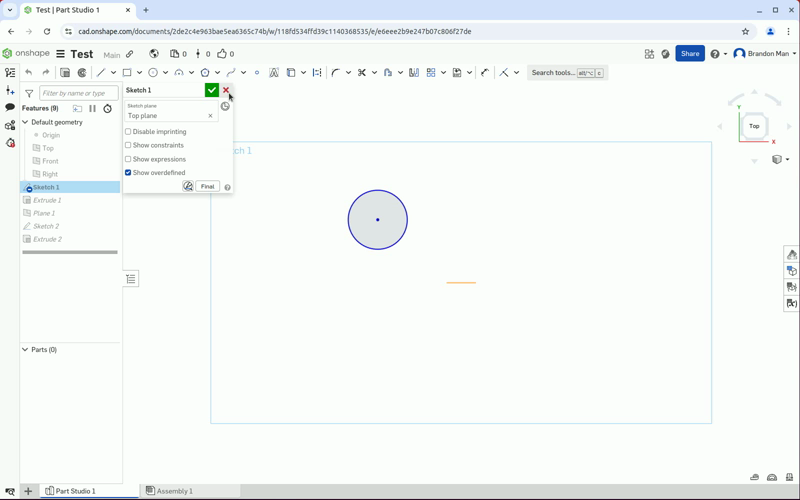
key(shift+s)
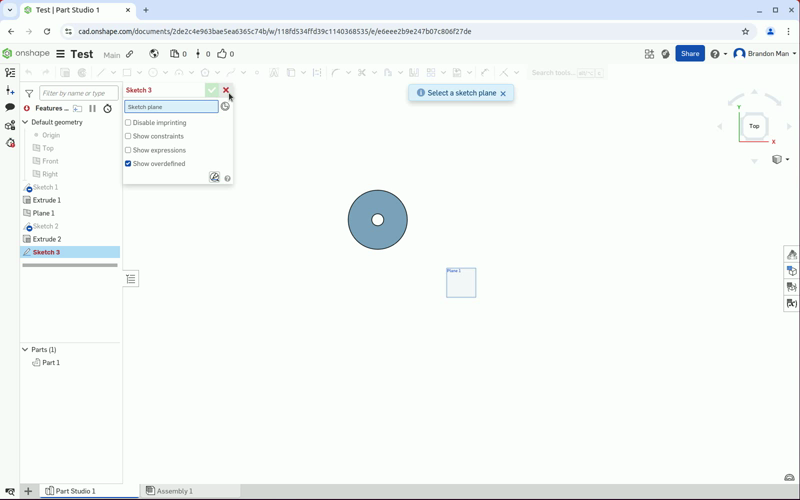
mouse_move(73, 215)
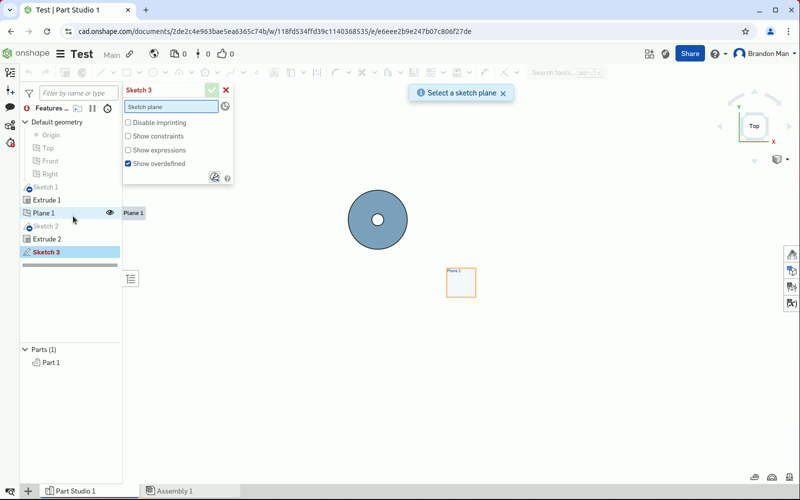
click(73, 215)
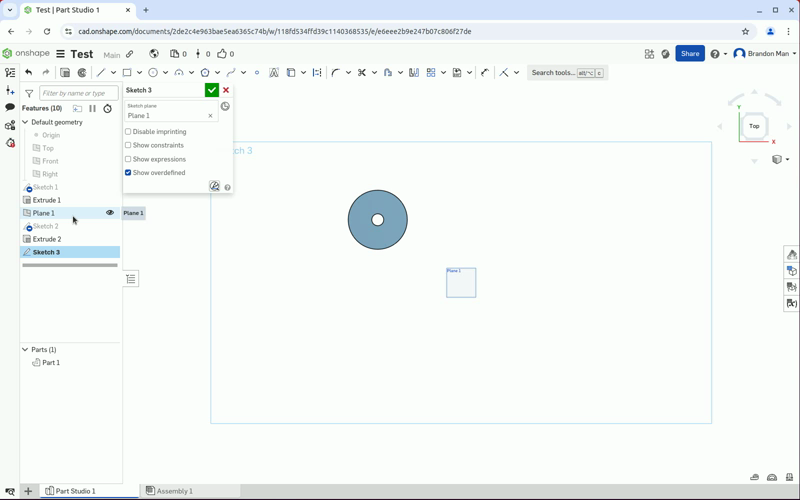
mouse_move(73, 352)
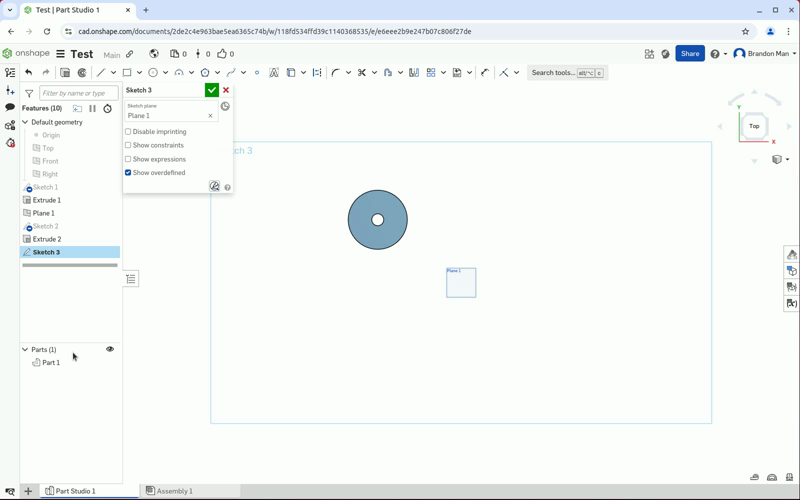
key(y)
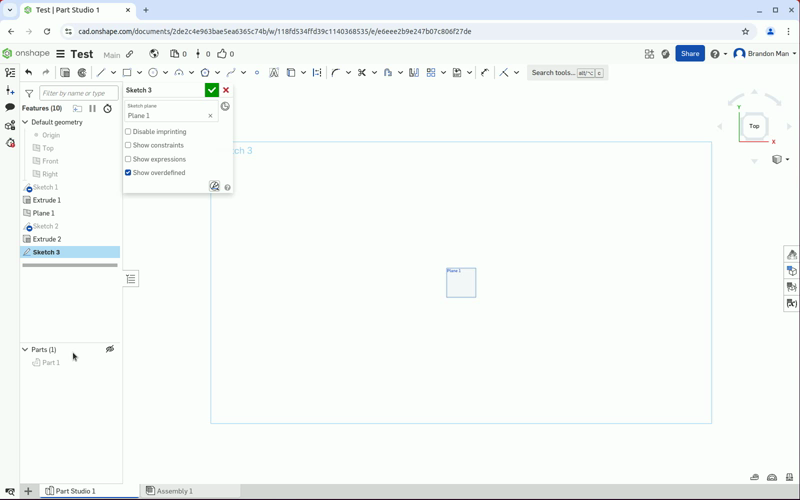
key(c)
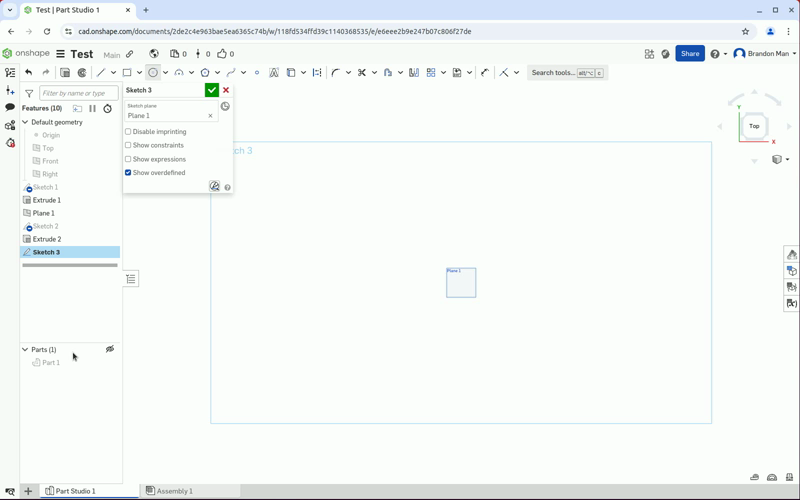
key_down(shift)
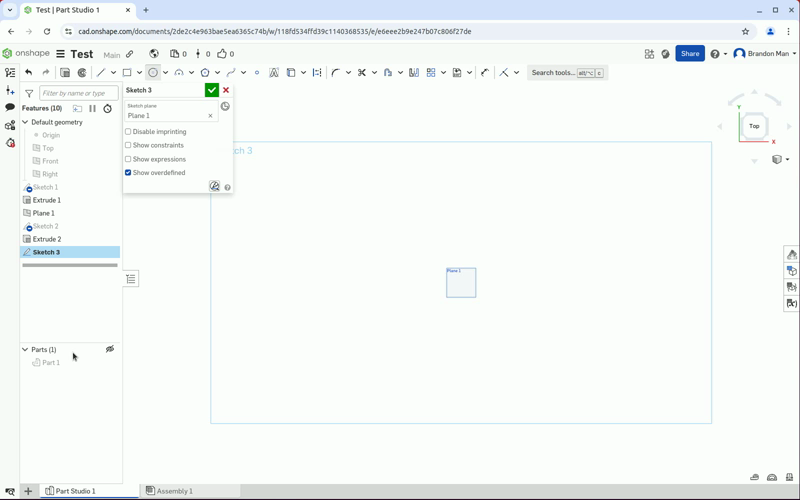
mouse_move(377, 200)
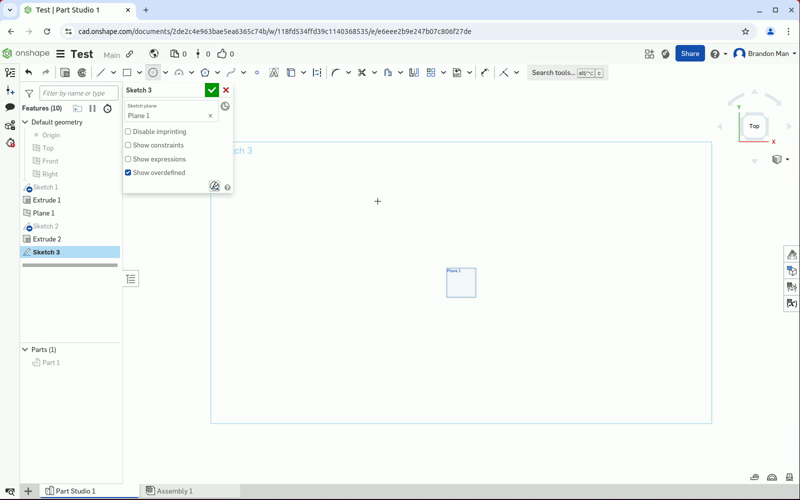
click(377, 200)
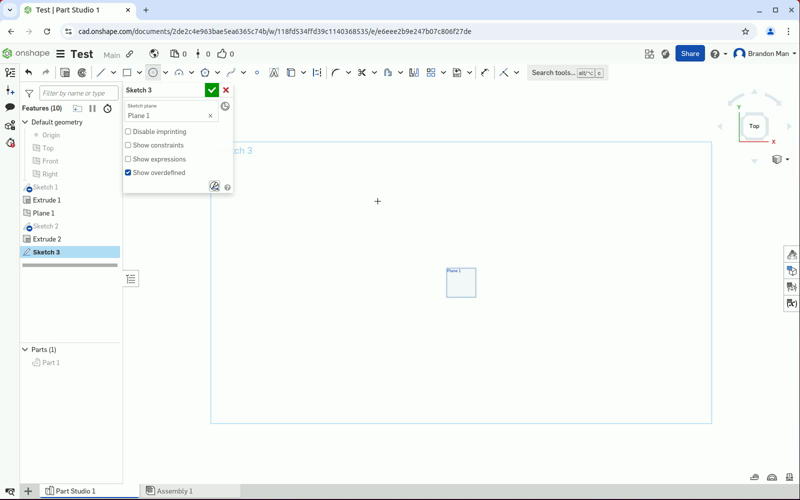
key_up(shift)
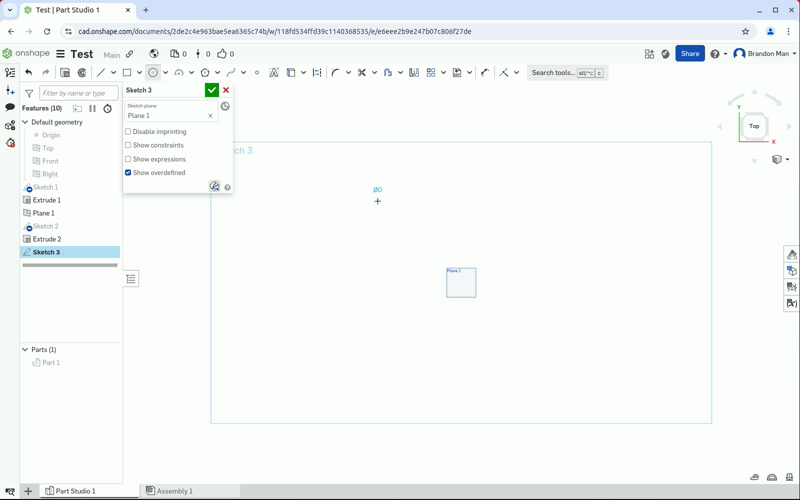
mouse_move(381, 200)
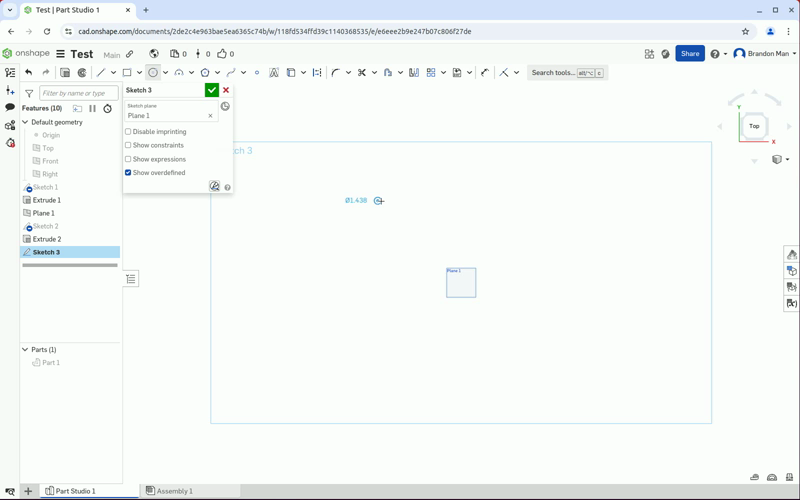
click(381, 200)
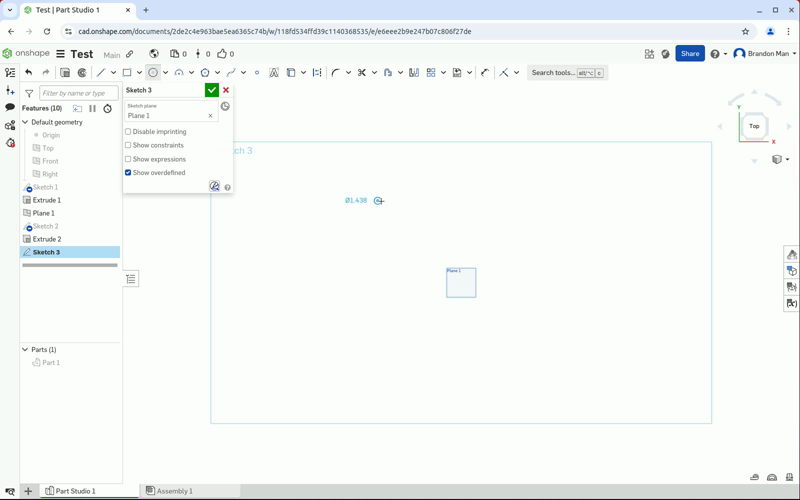
key(esc)
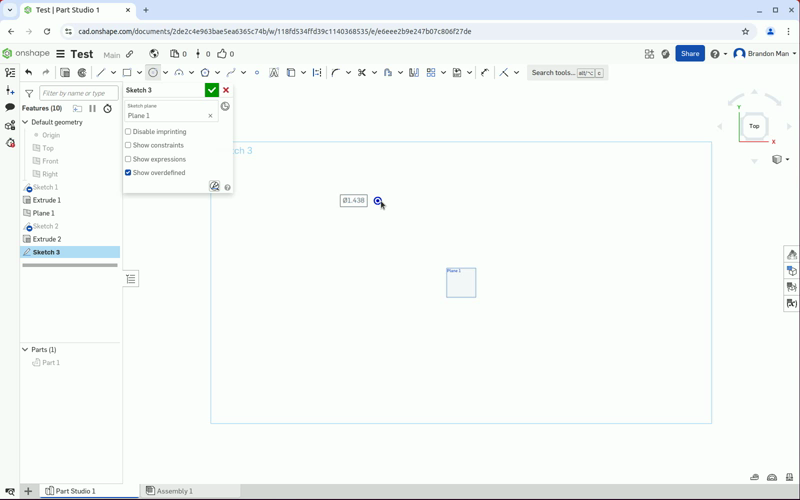
mouse_move(378, 201)
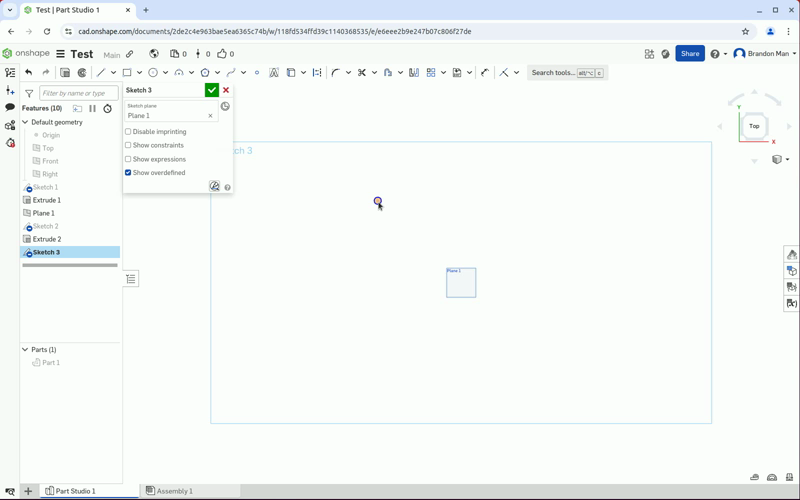
scroll(6)
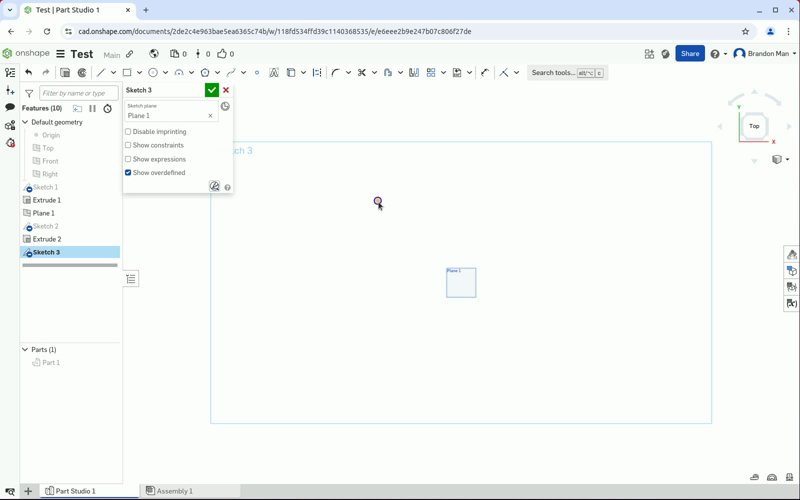
scroll(6)
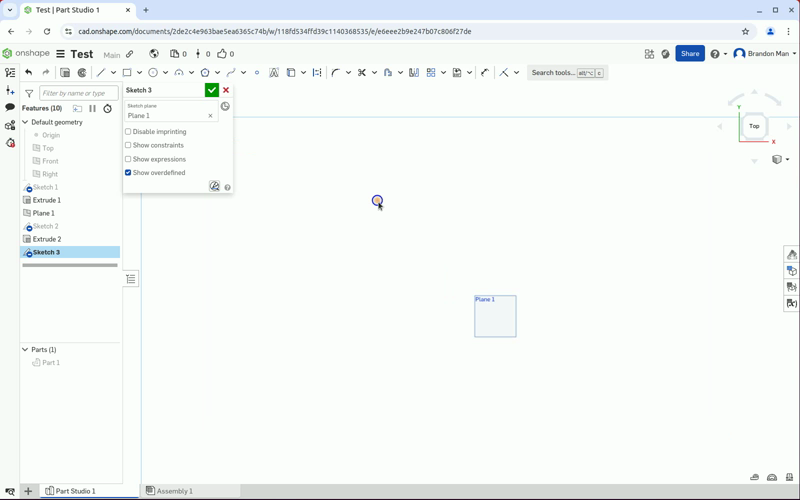
scroll(6)
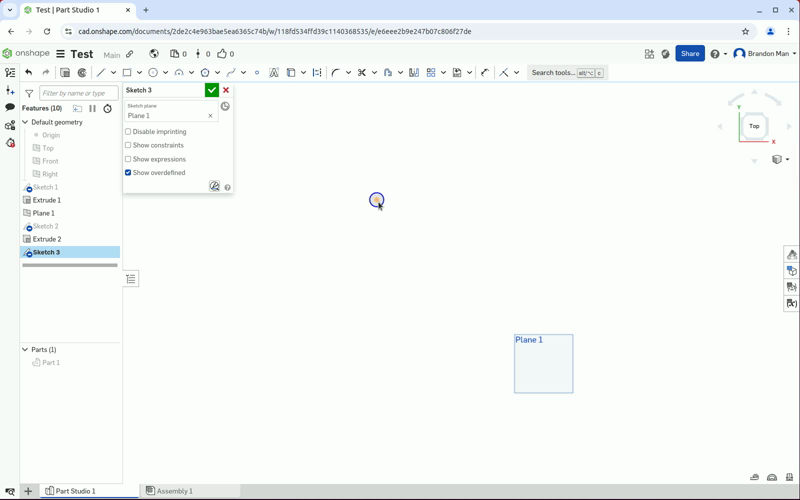
scroll(6)
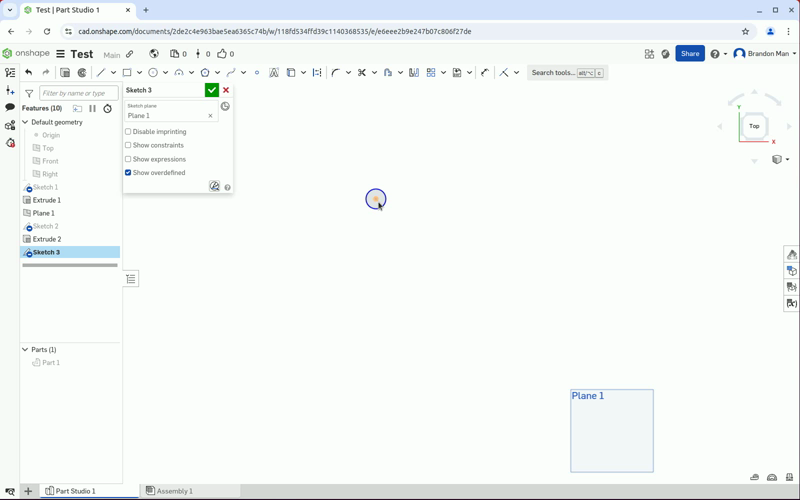
scroll(6)
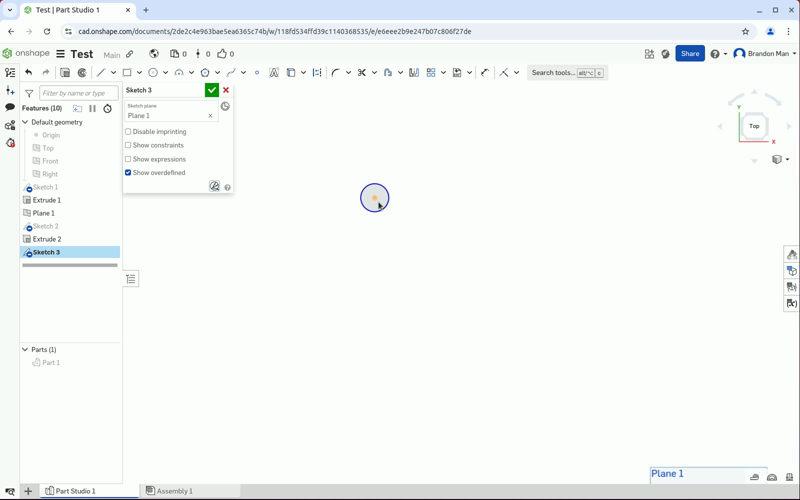
scroll(6)
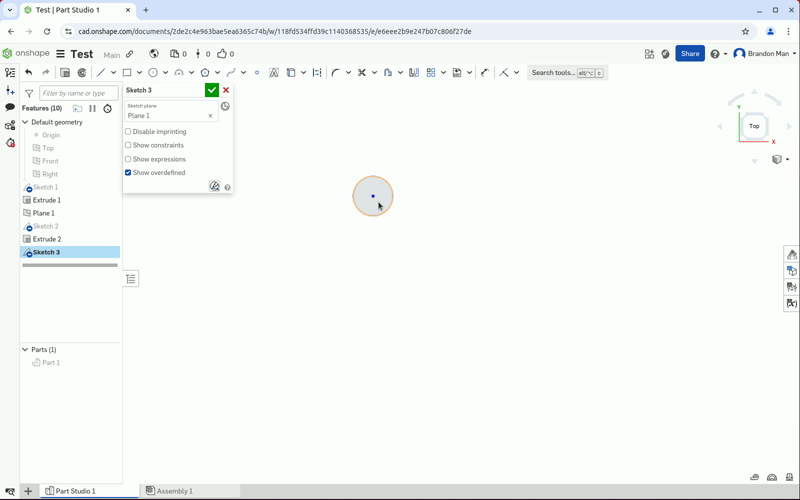
scroll(6)
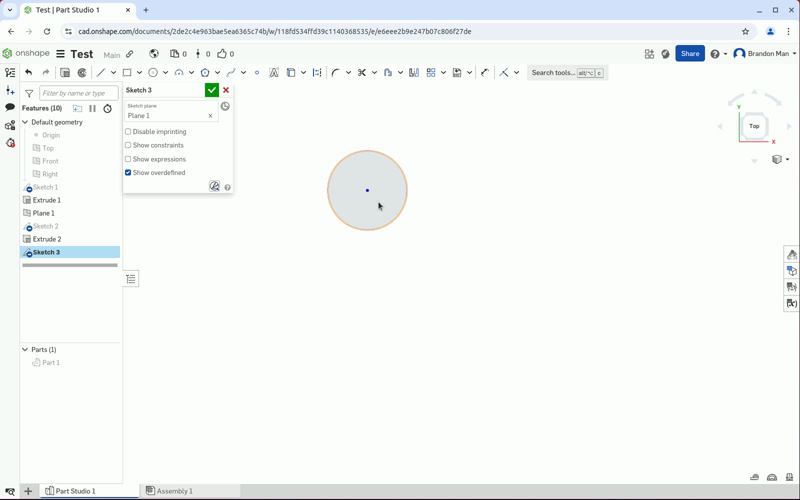
click(378, 201)
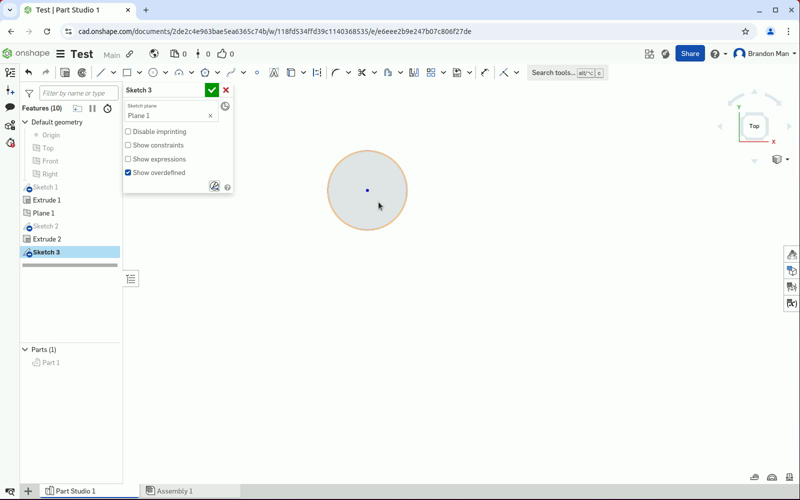
scroll(-6)
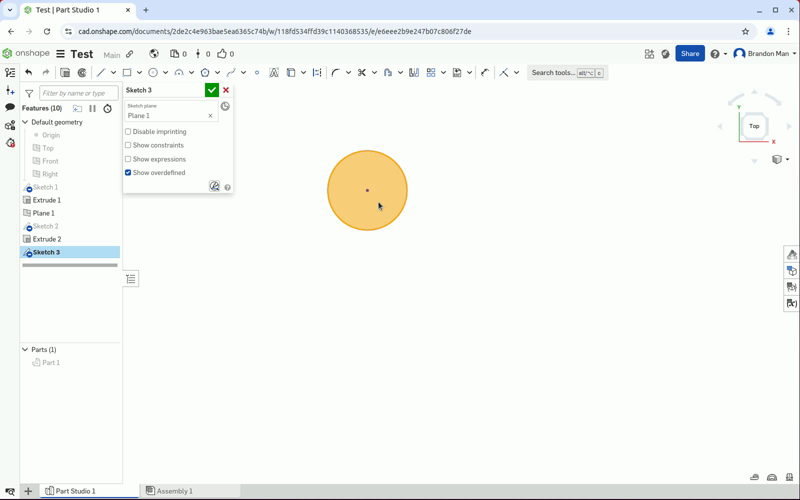
scroll(-6)
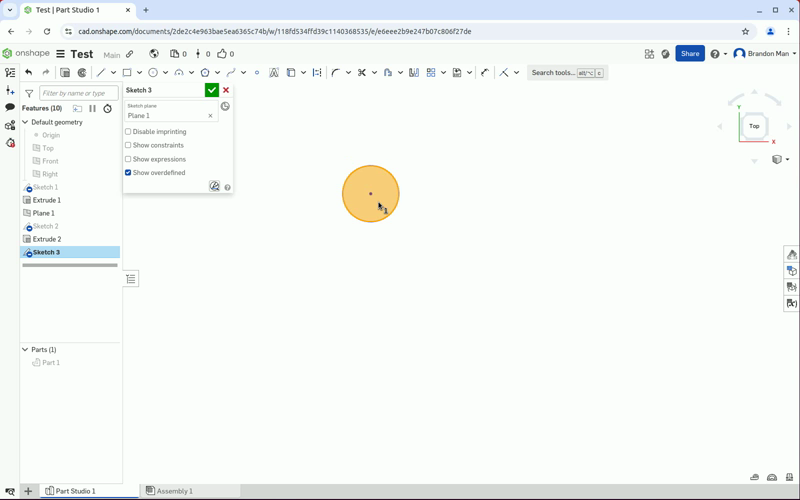
scroll(-6)
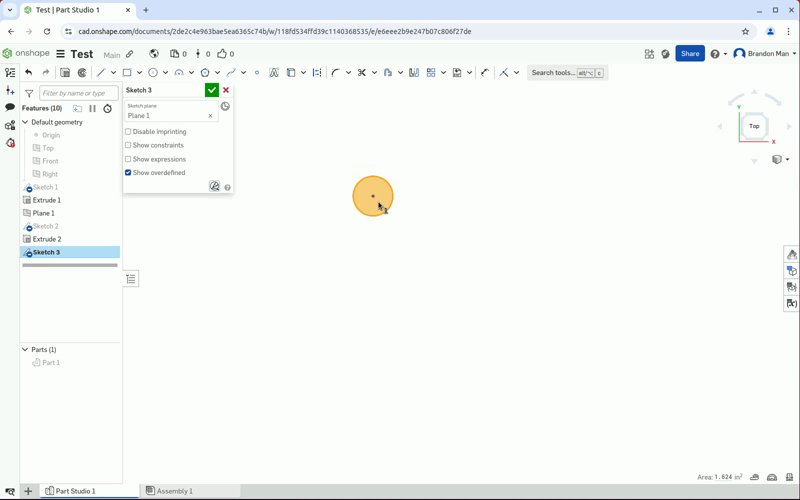
scroll(-6)
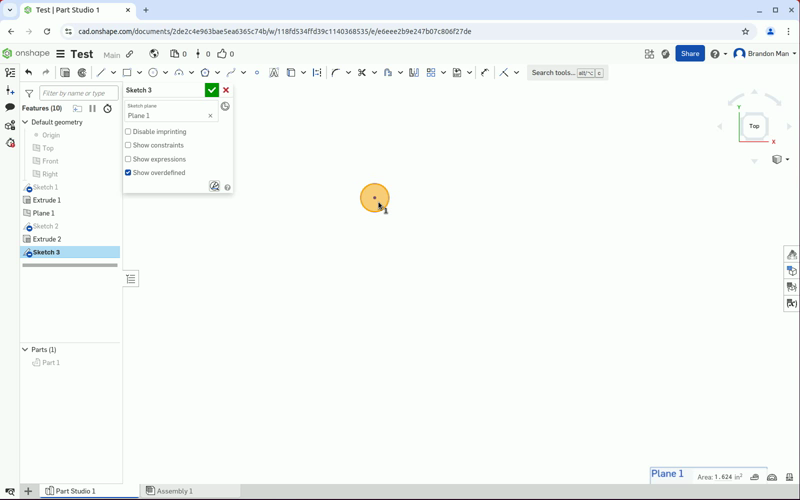
scroll(-6)
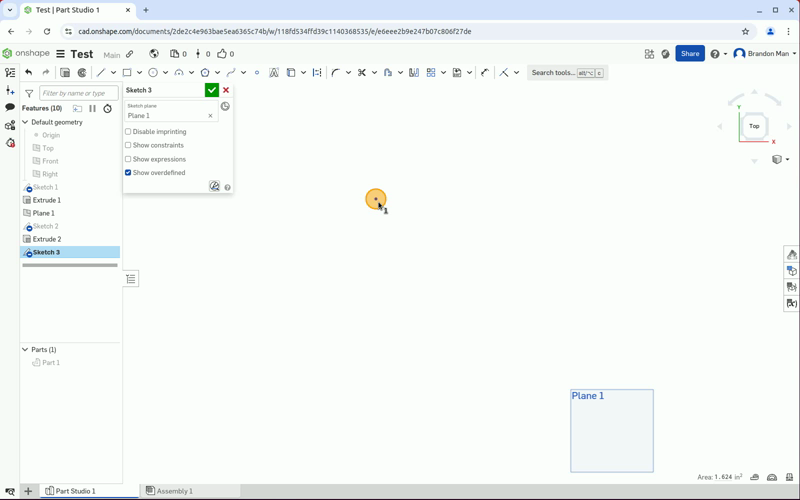
scroll(-6)
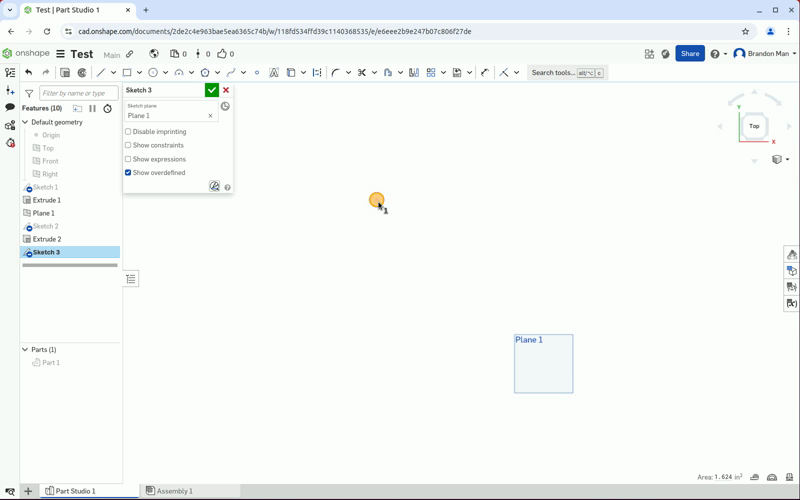
scroll(-6)
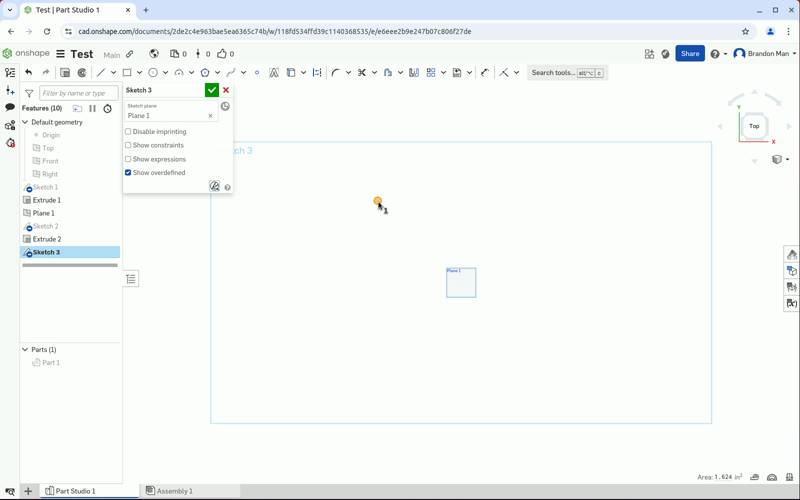
mouse_move(73, 352)
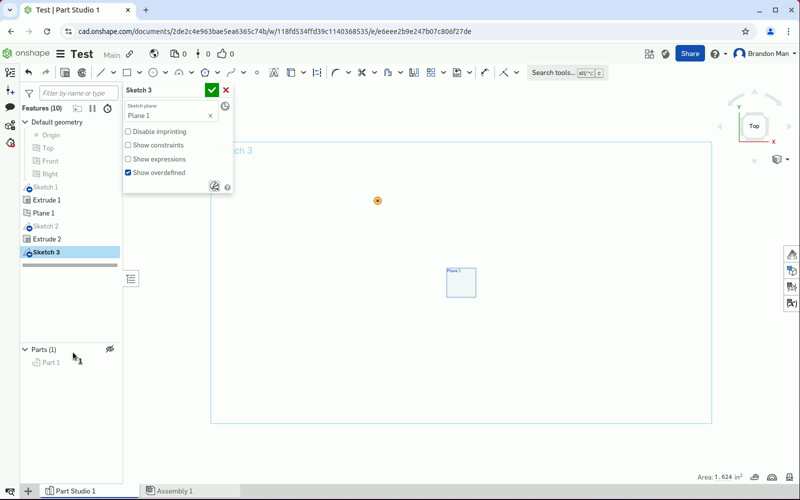
key(shift+y)
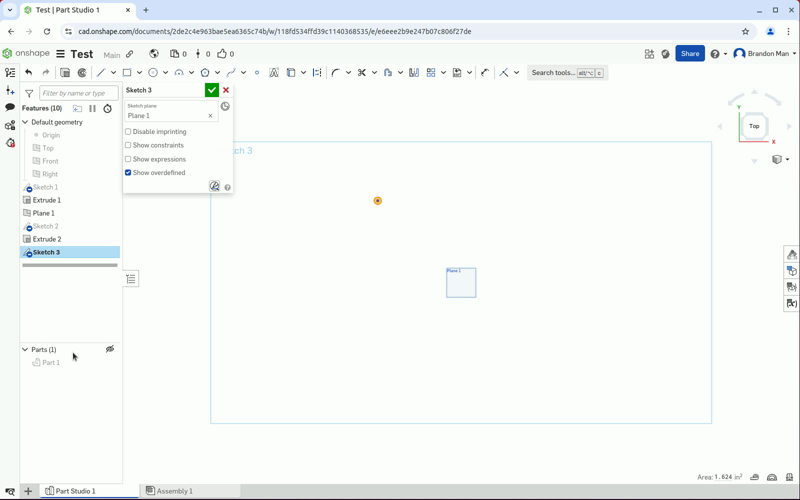
key(shift+e)
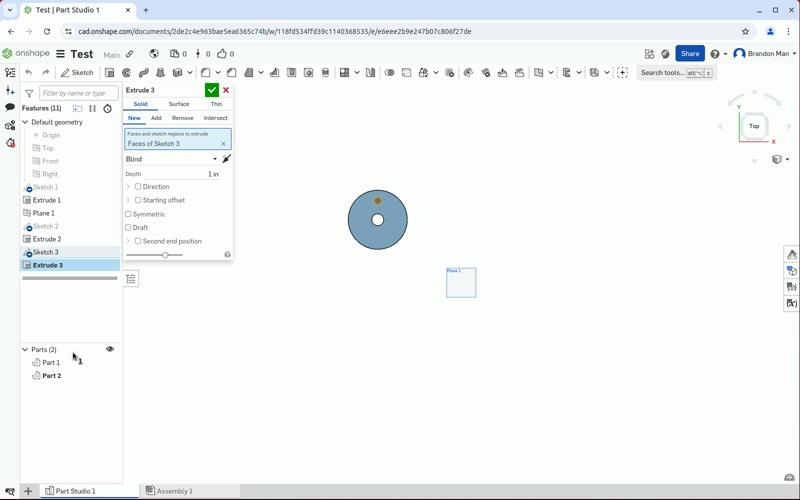
mouse_move(143, 106)
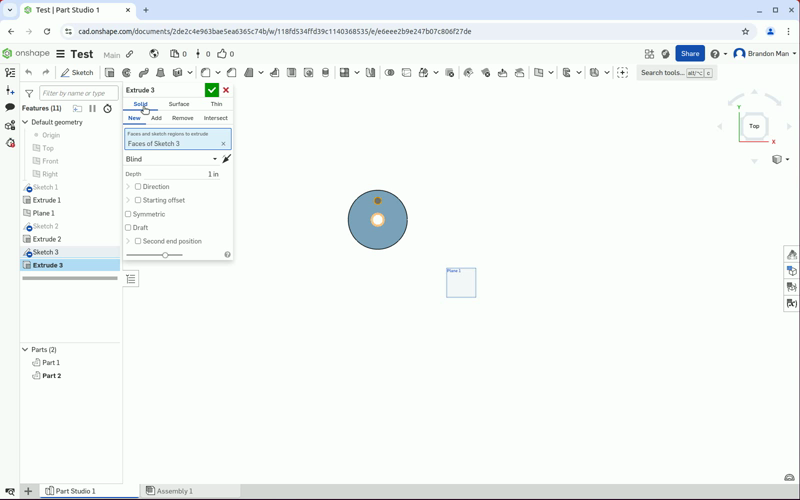
click(143, 106)
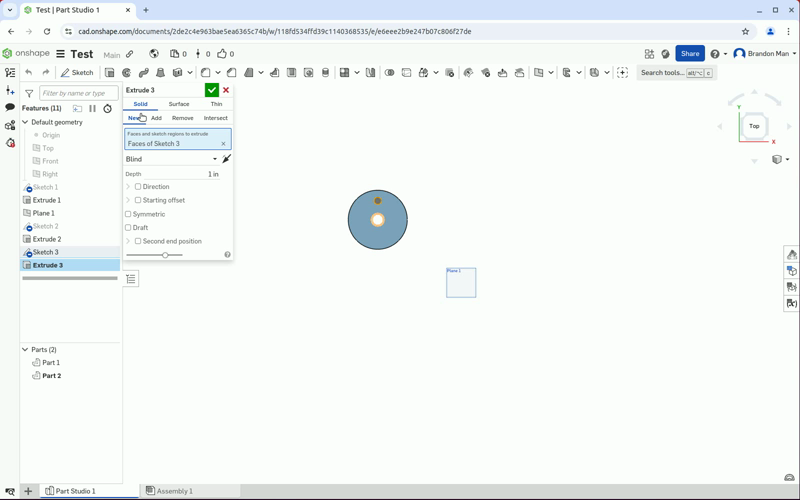
mouse_move(137, 120)
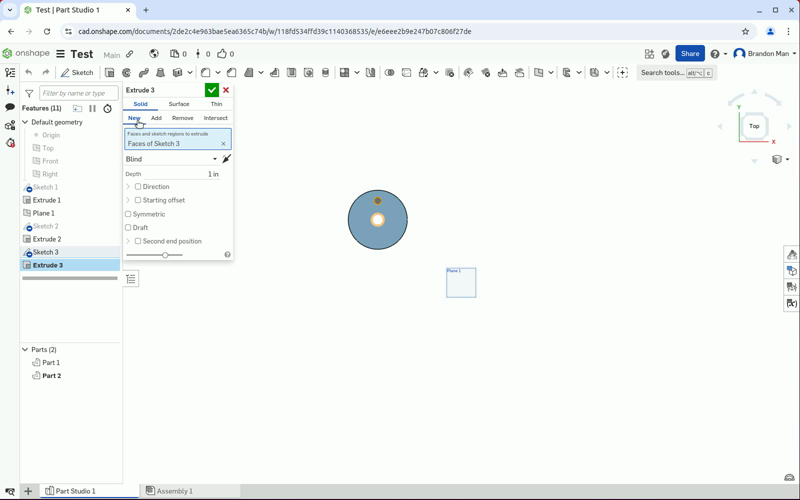
click(137, 120)
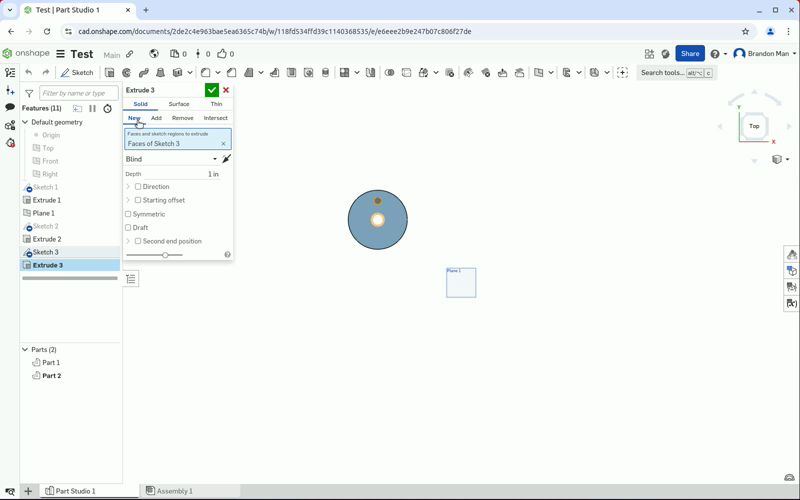
key(tab, 4)
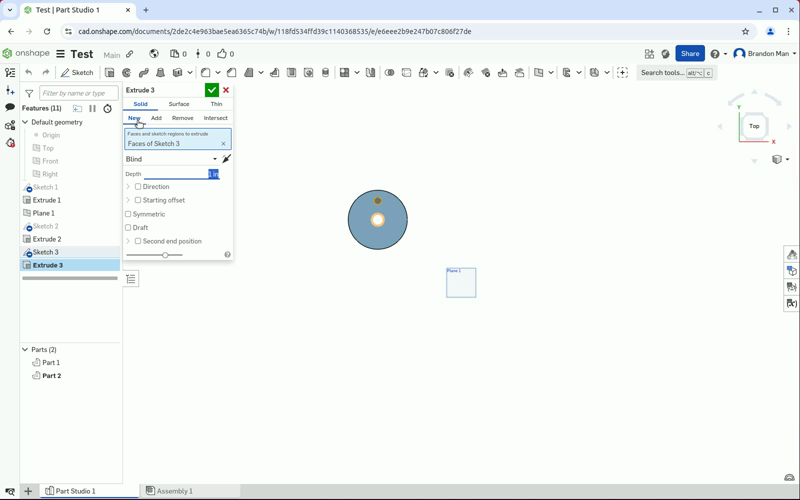
text(2.648)
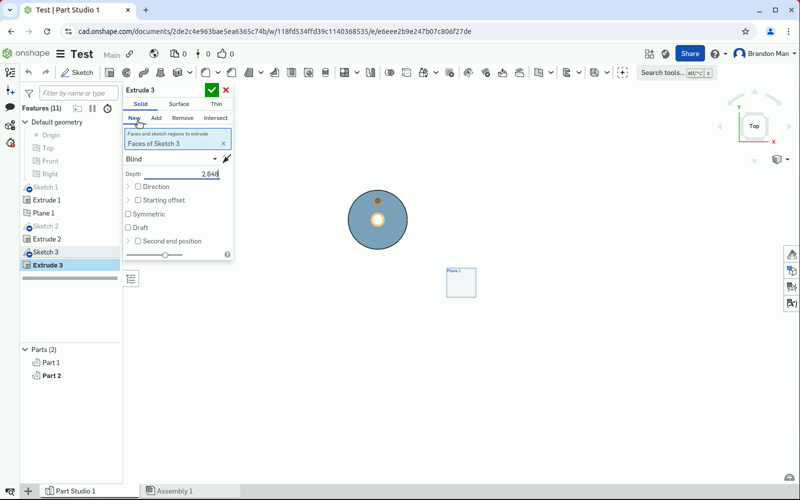
key(enter)
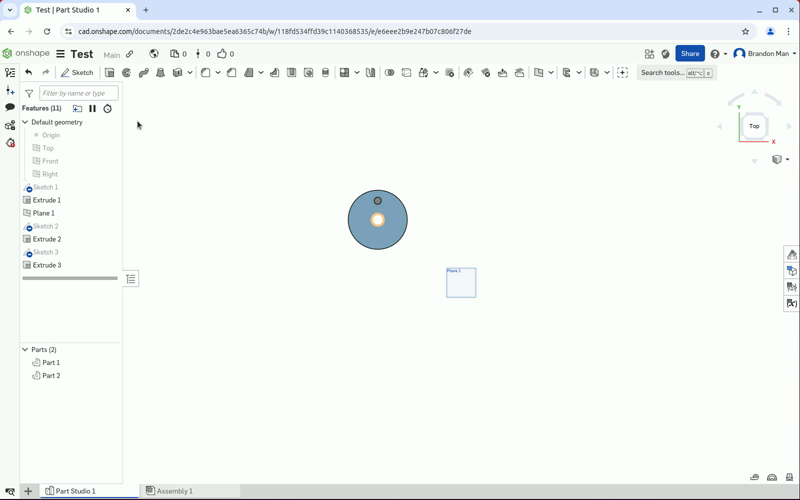
key(shift+h)
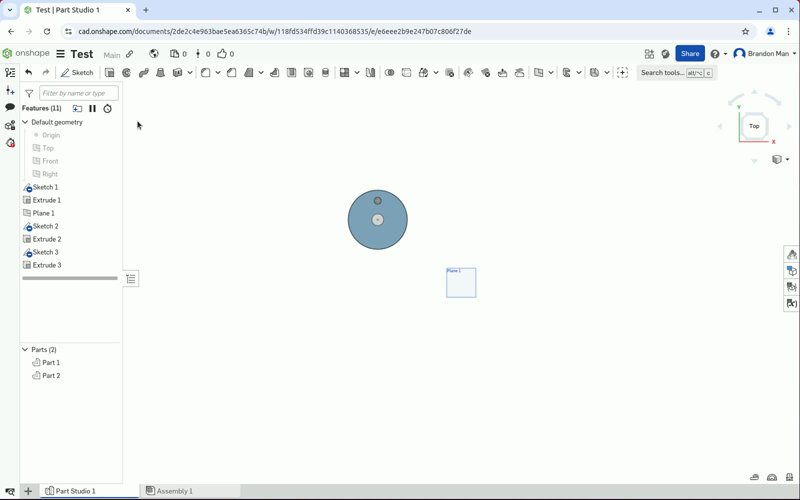
key(shift+h)
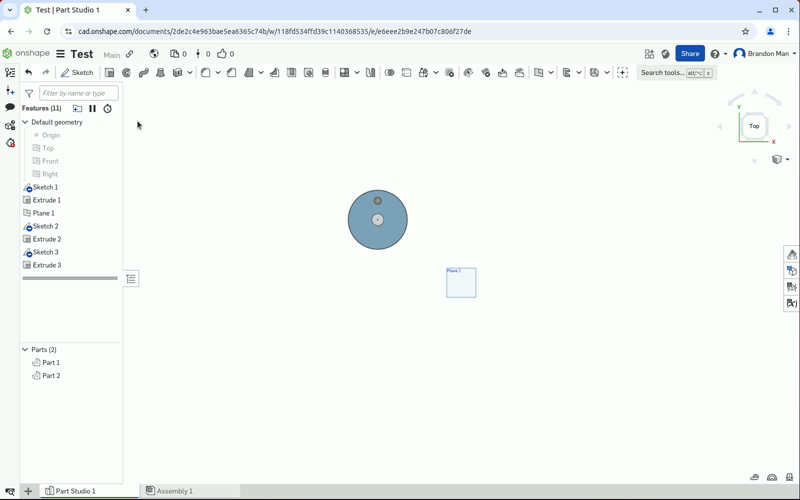
key(shift+7)
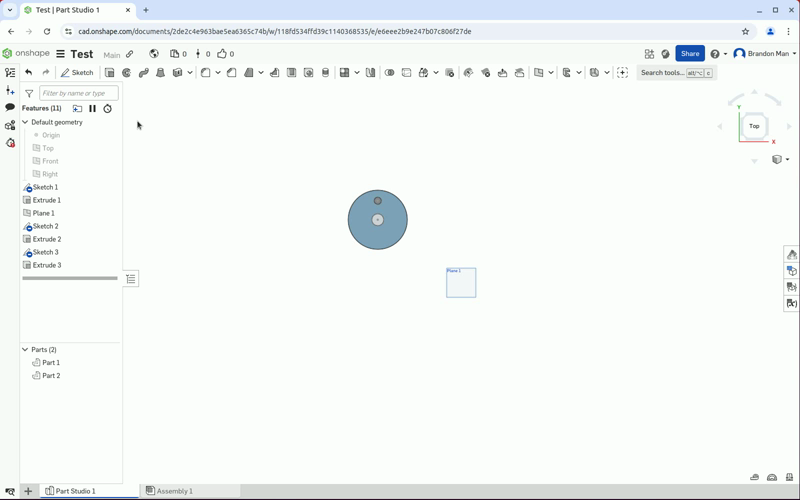
key(up, 3)
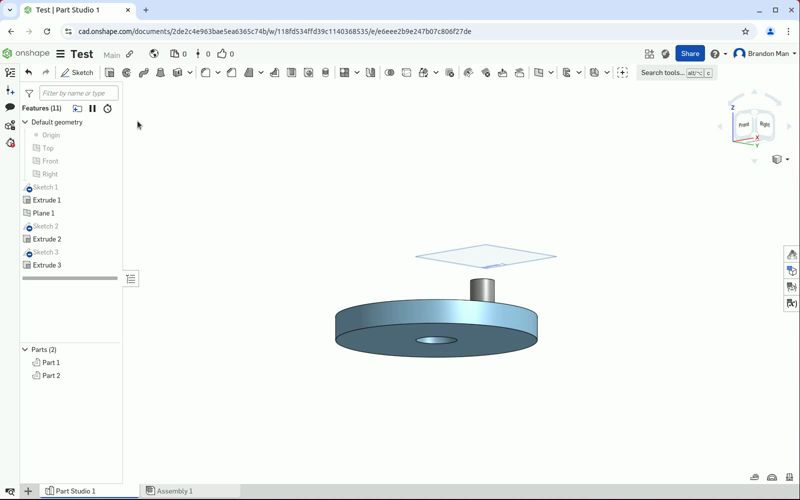
key(left, 3)
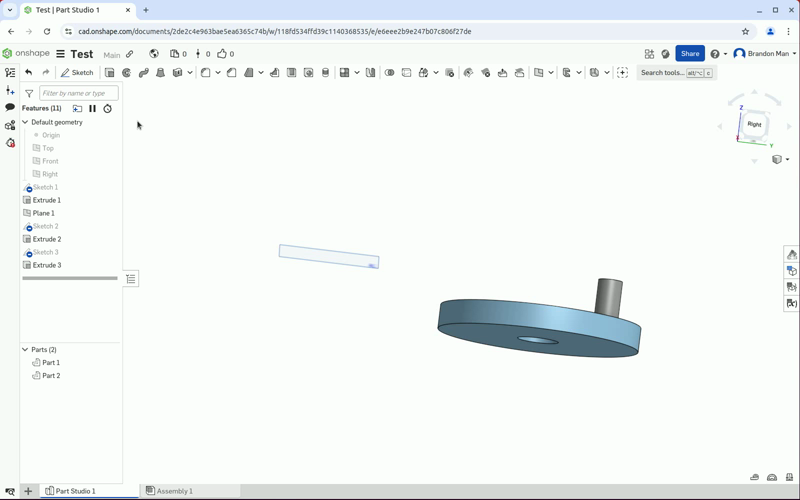
key(right, 3)
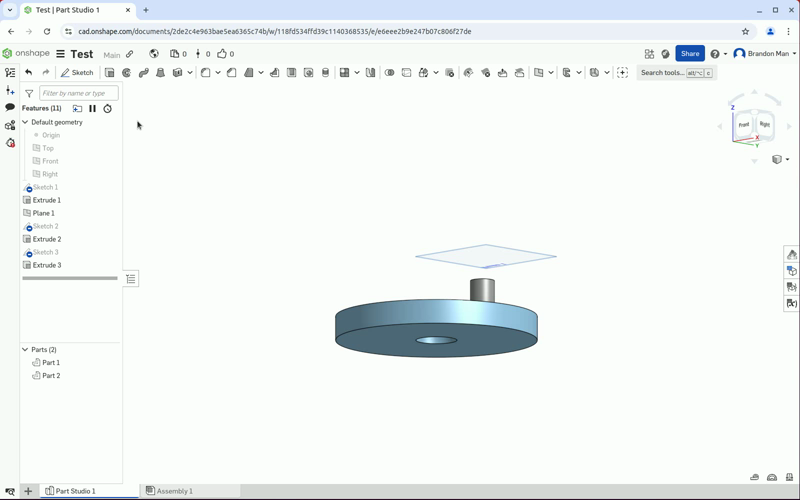
key(down, 3)
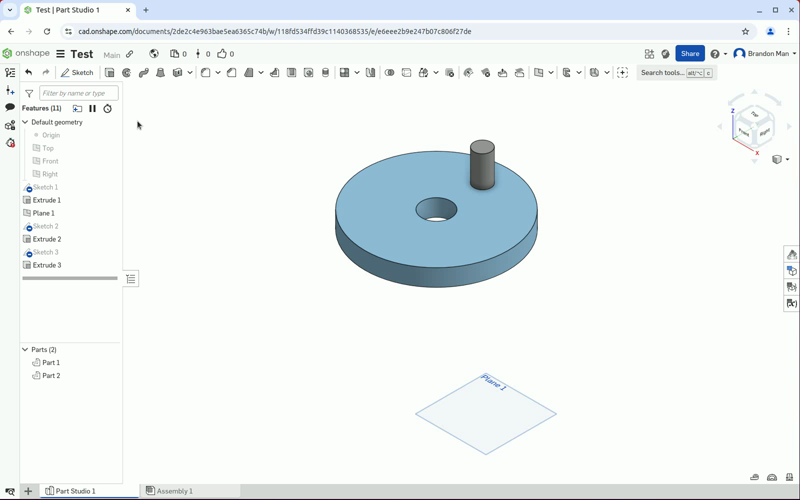
mouse_move(73, 189)
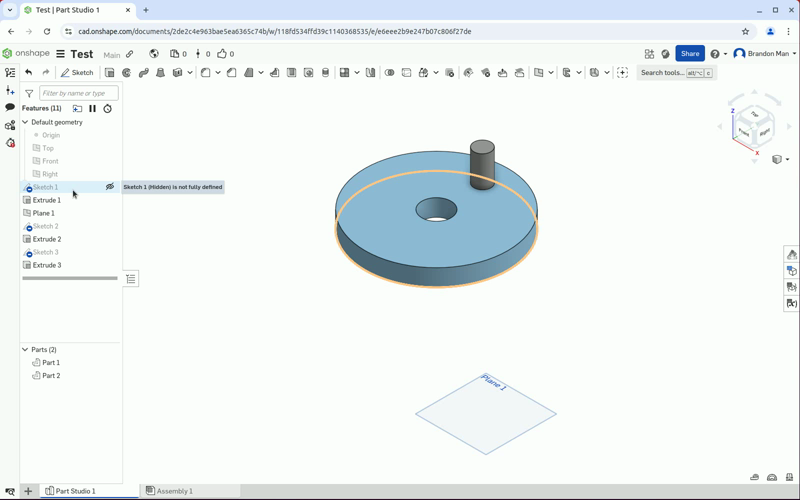
click(73, 189)